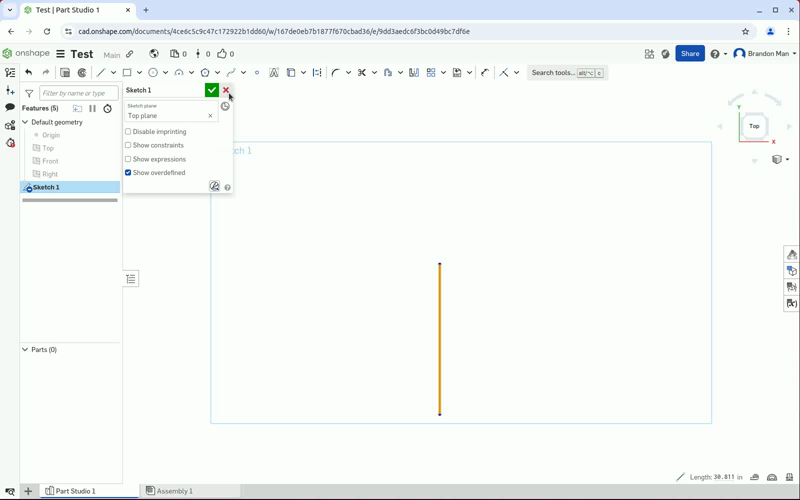
key(shift+h)
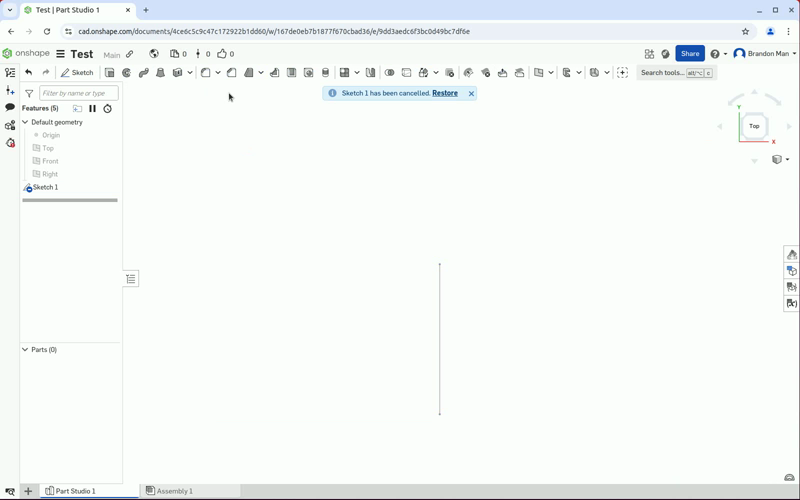
key(shift+s)
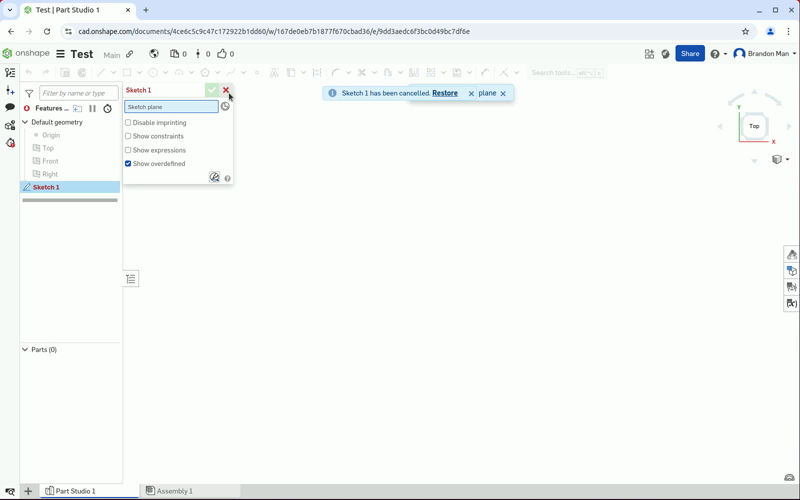
mouse_move(73, 150)
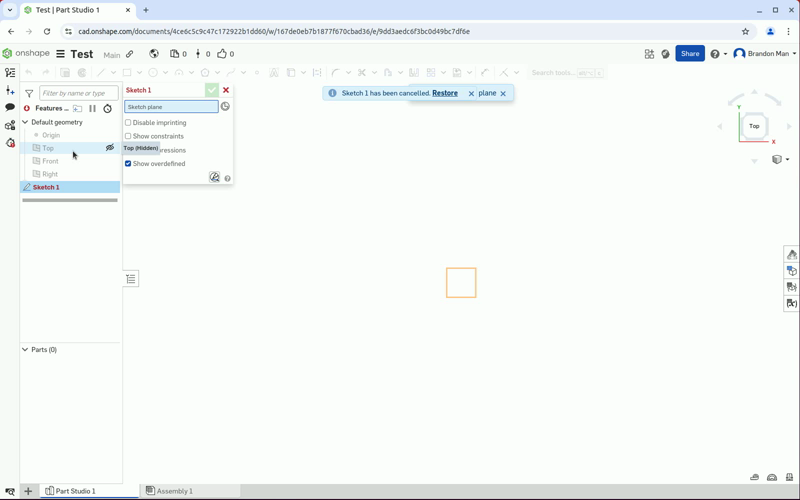
click(73, 150)
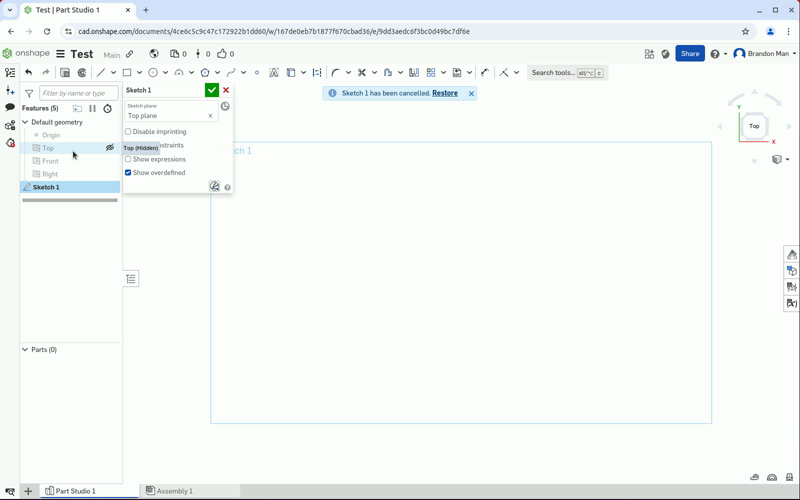
mouse_move(73, 352)
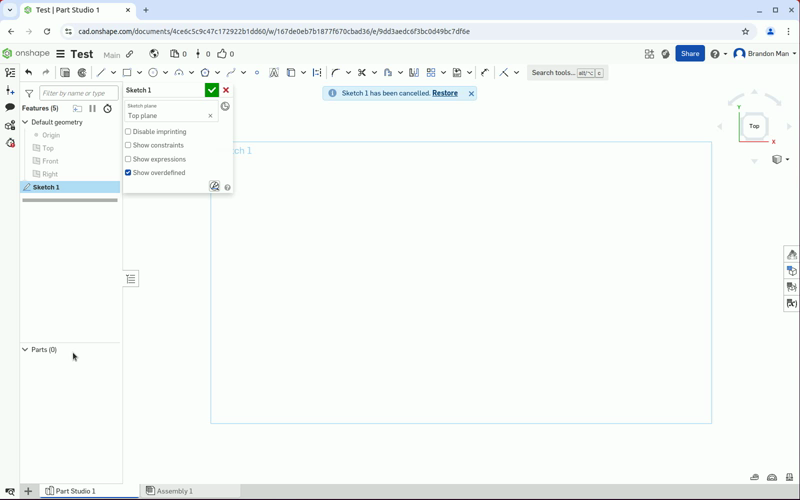
key(y)
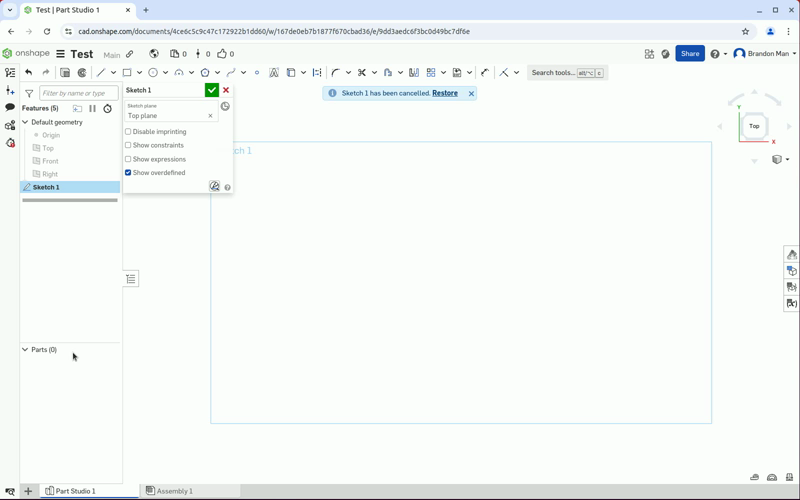
key(c)
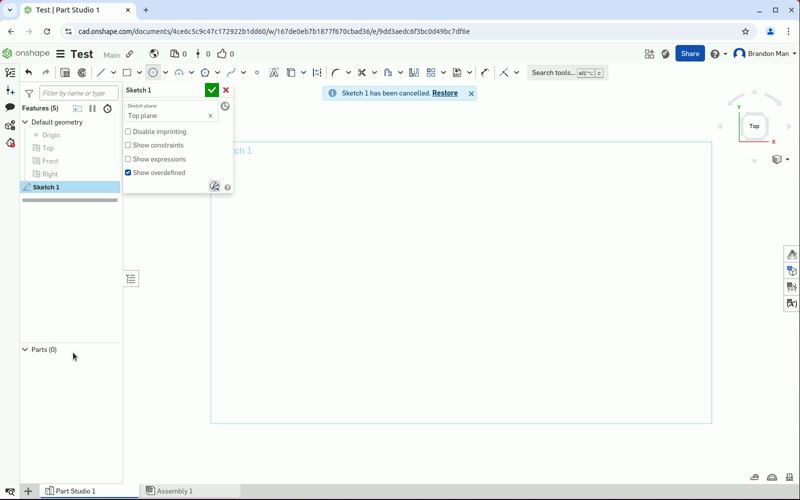
key_down(shift)
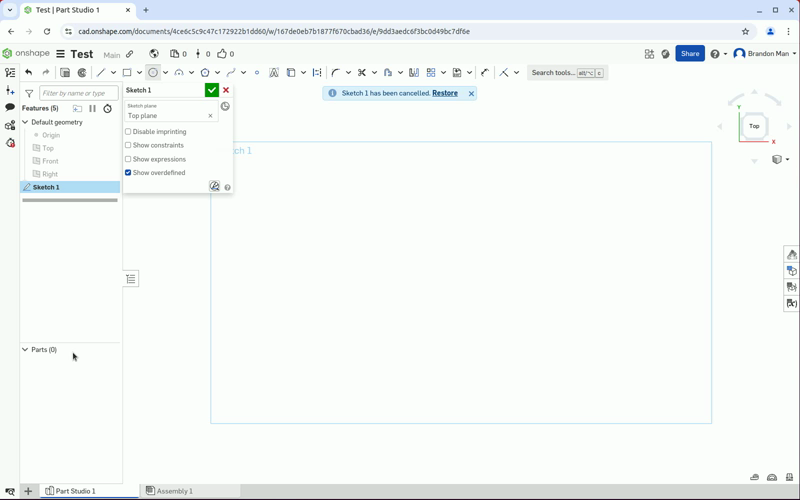
mouse_move(439, 270)
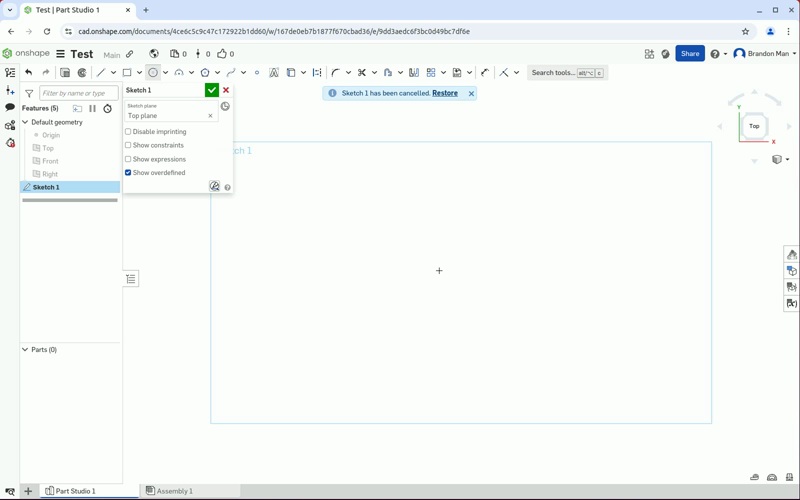
click(439, 270)
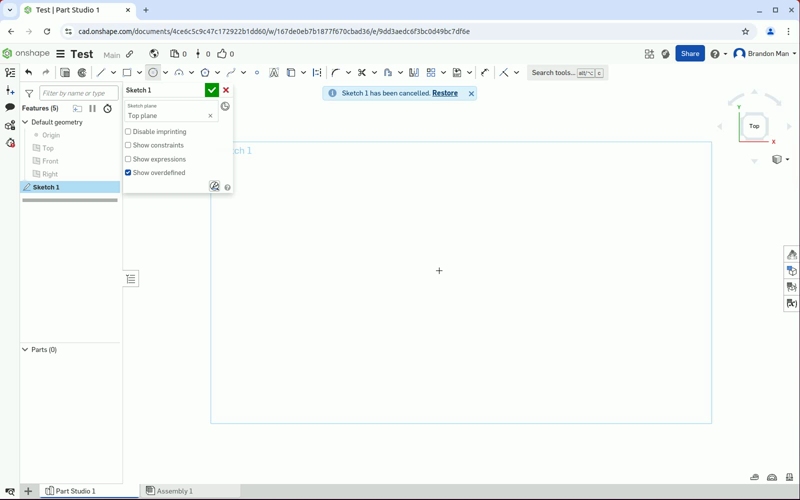
key_up(shift)
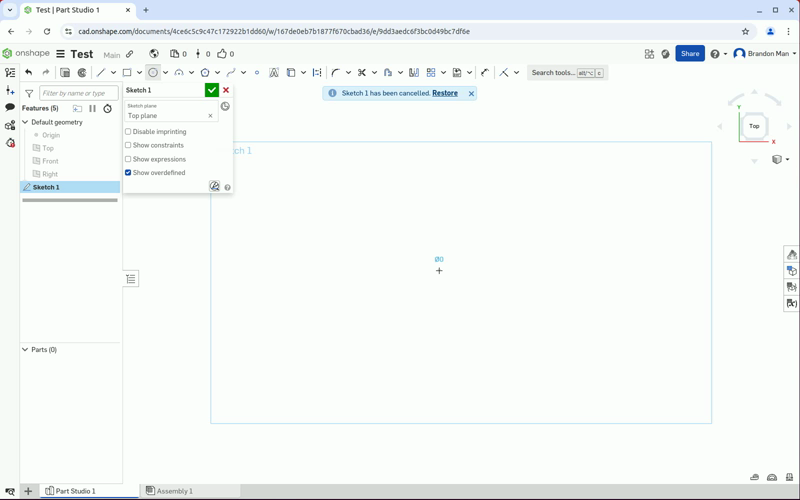
mouse_move(530, 270)
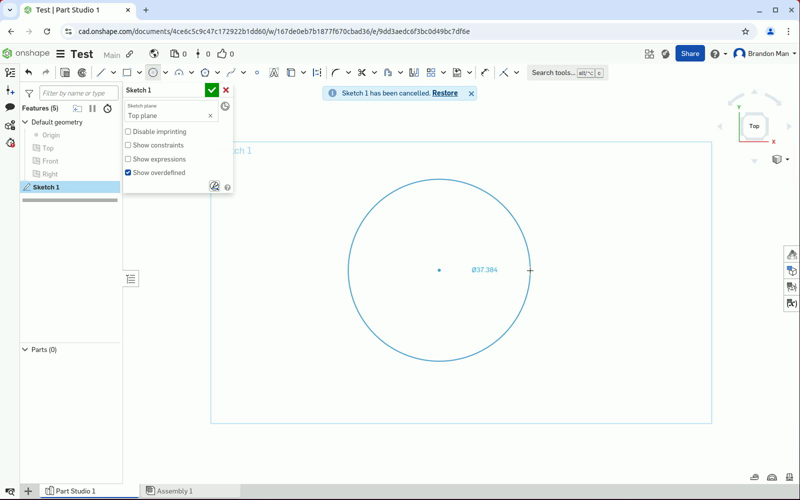
click(530, 270)
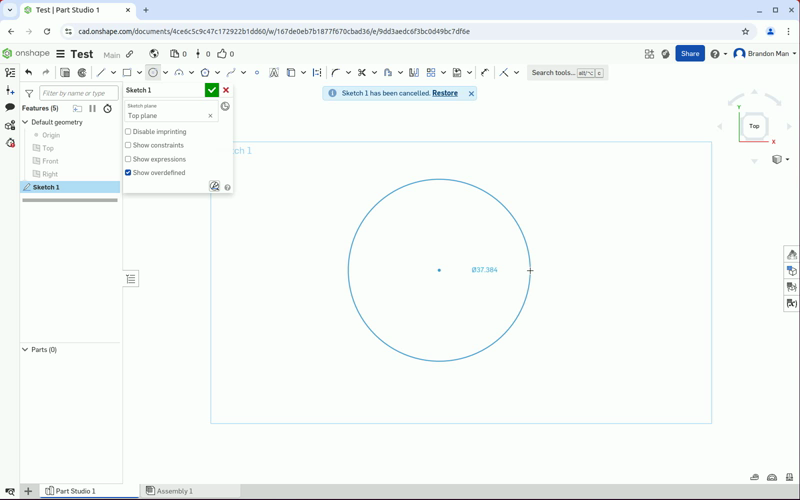
key(esc)
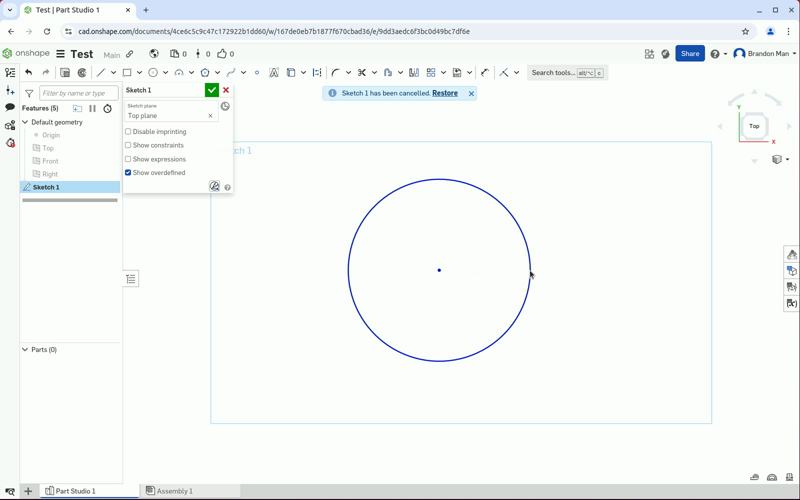
key(c)
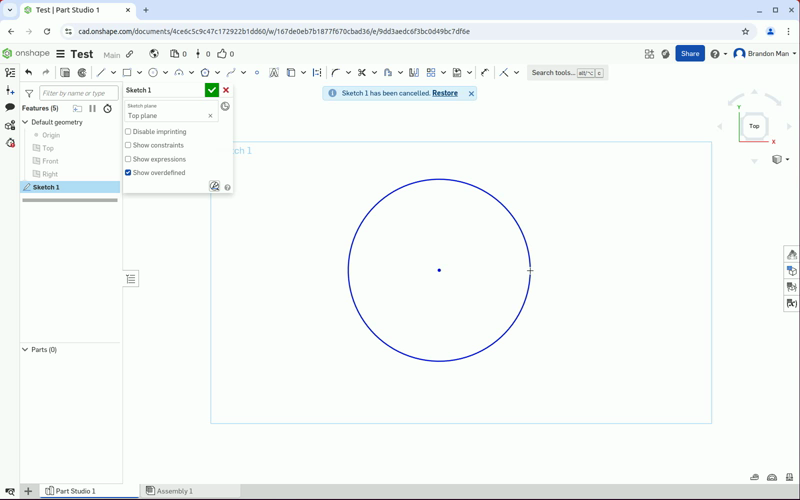
key_down(shift)
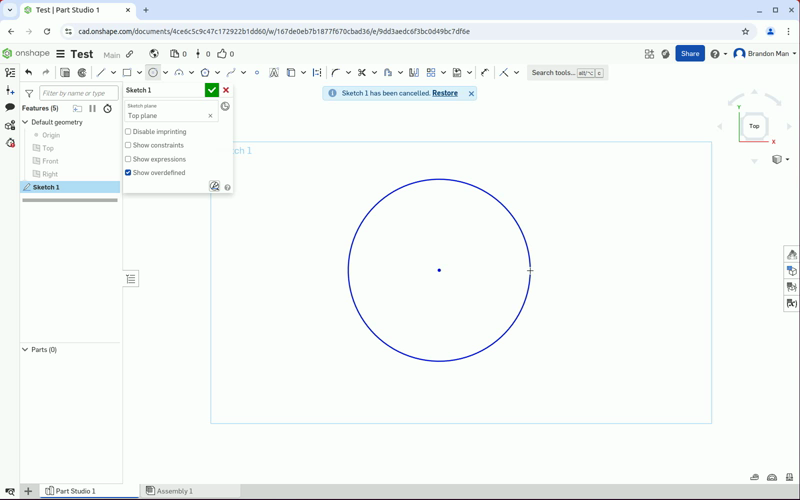
mouse_move(439, 270)
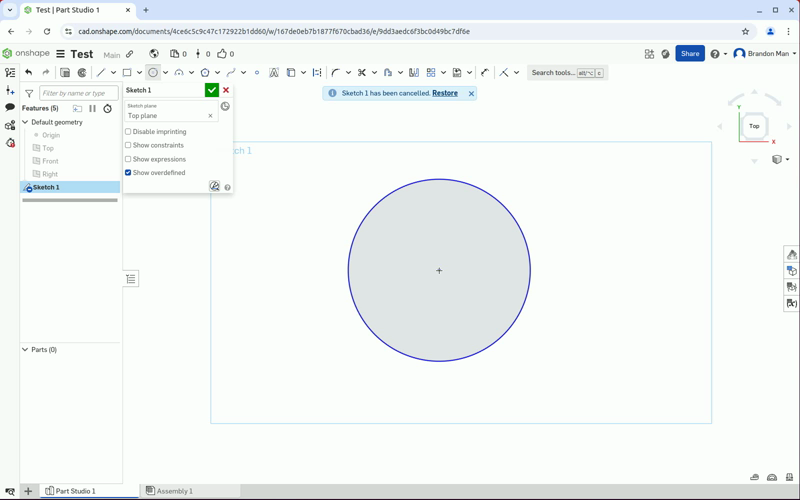
click(439, 270)
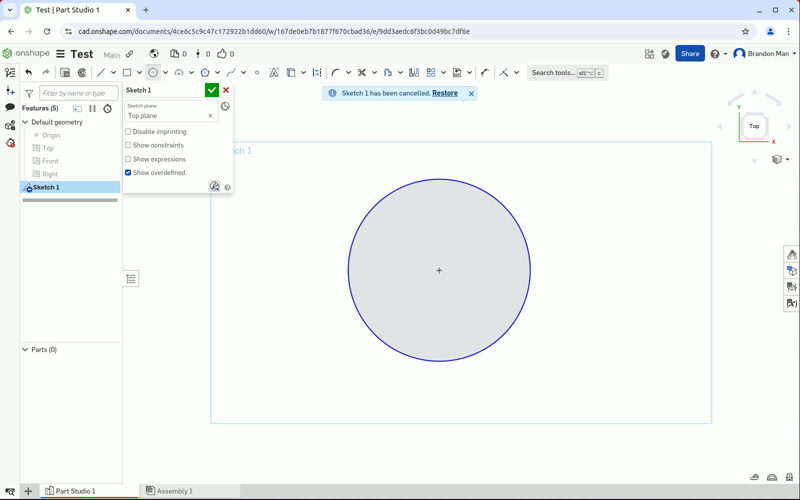
key_up(shift)
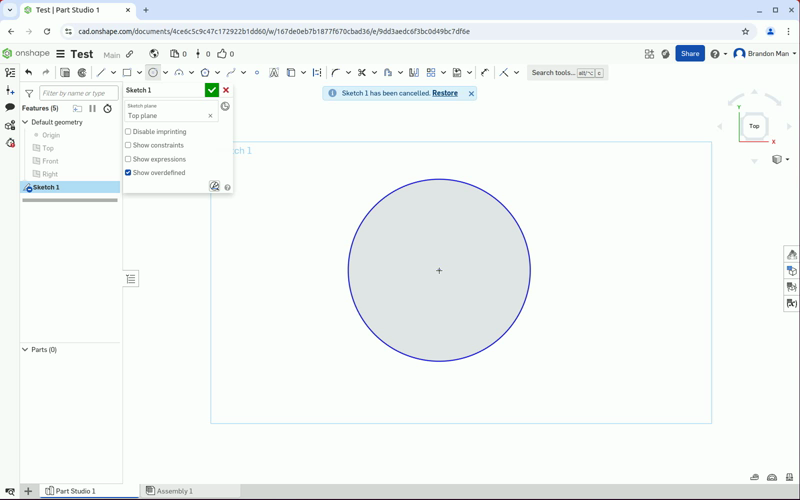
mouse_move(514, 270)
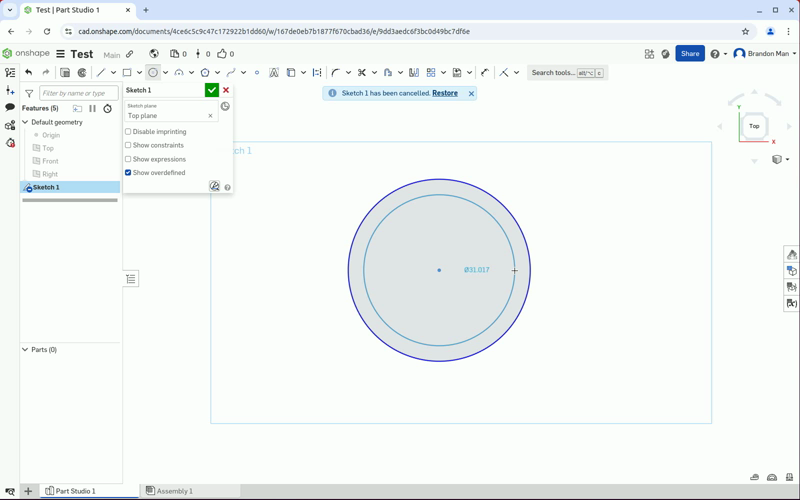
click(514, 270)
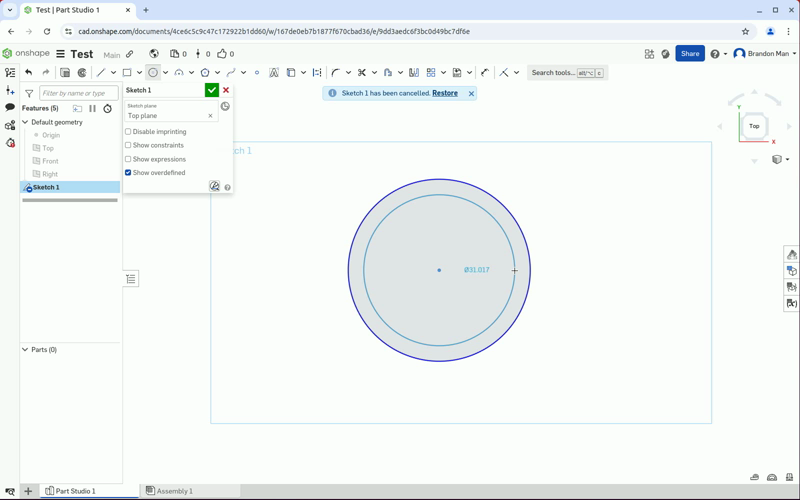
key(esc)
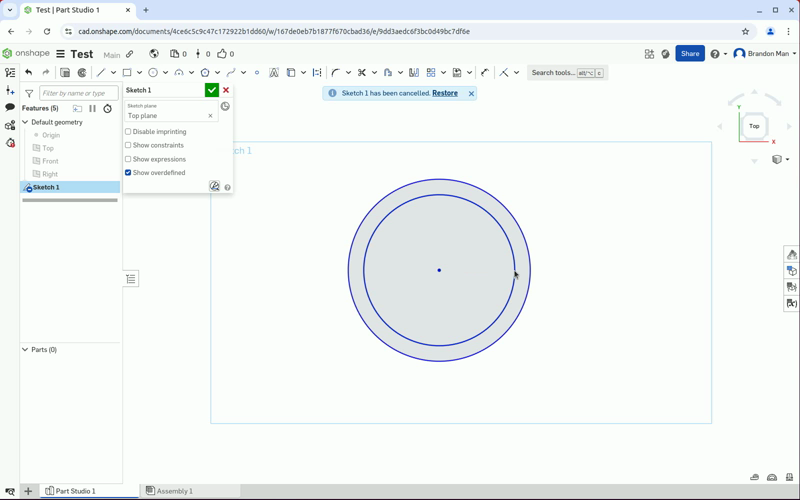
mouse_move(483, 339)
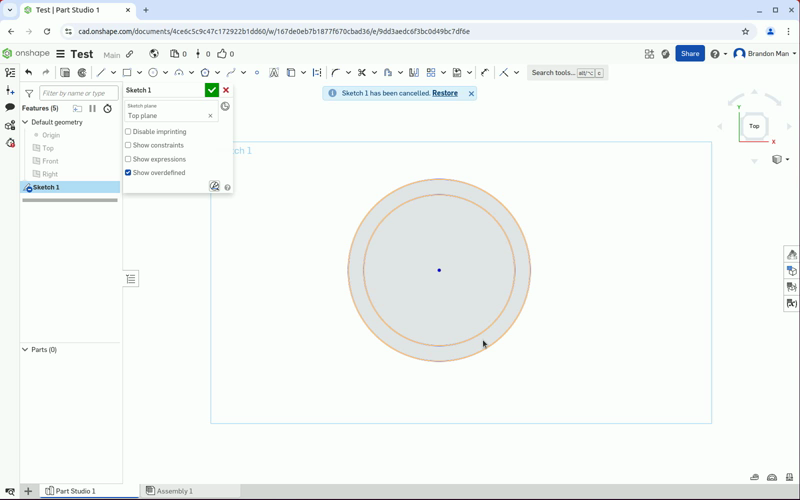
click(483, 339)
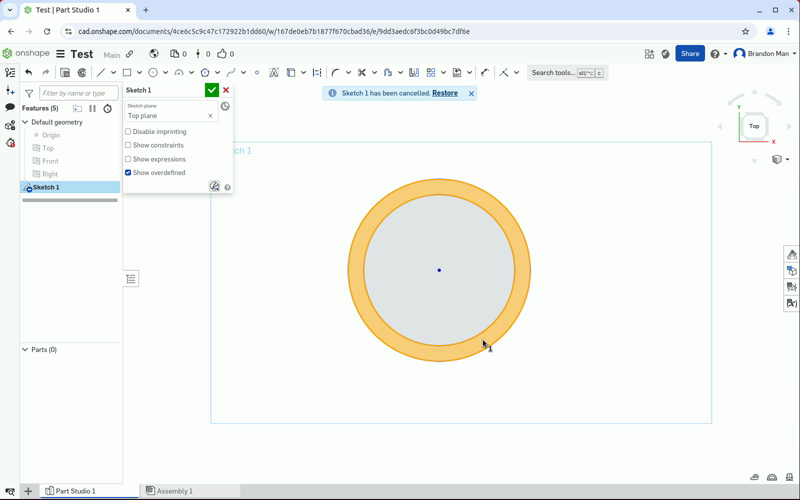
mouse_move(73, 352)
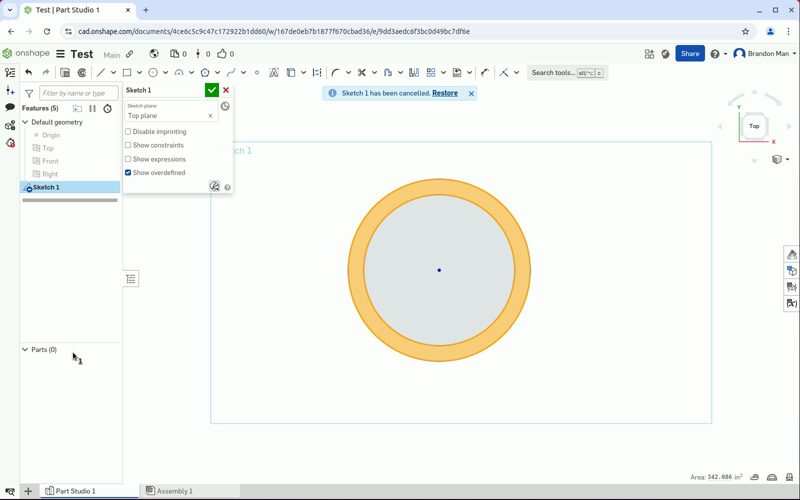
key(shift+y)
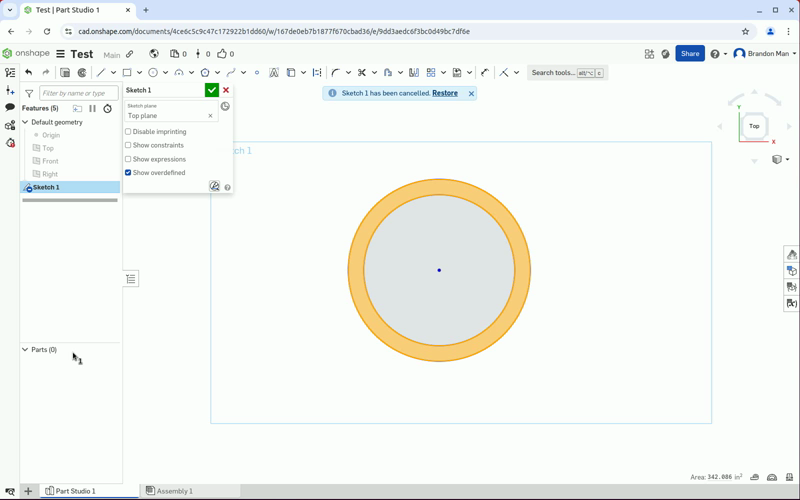
key(shift+e)
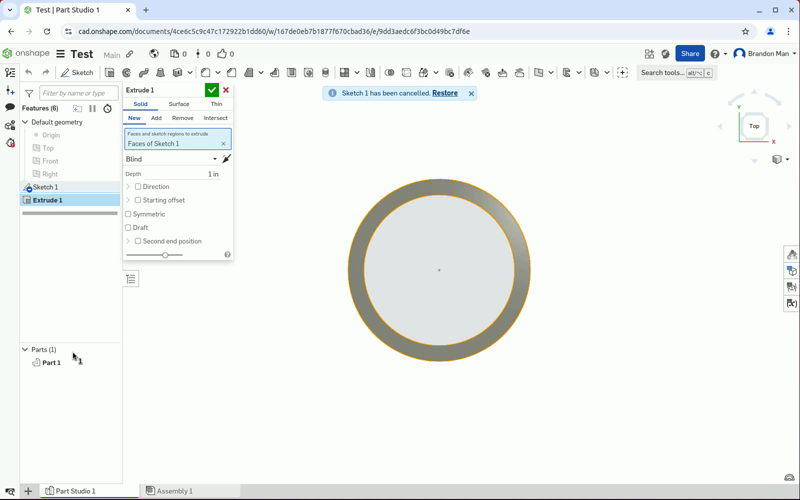
mouse_move(143, 106)
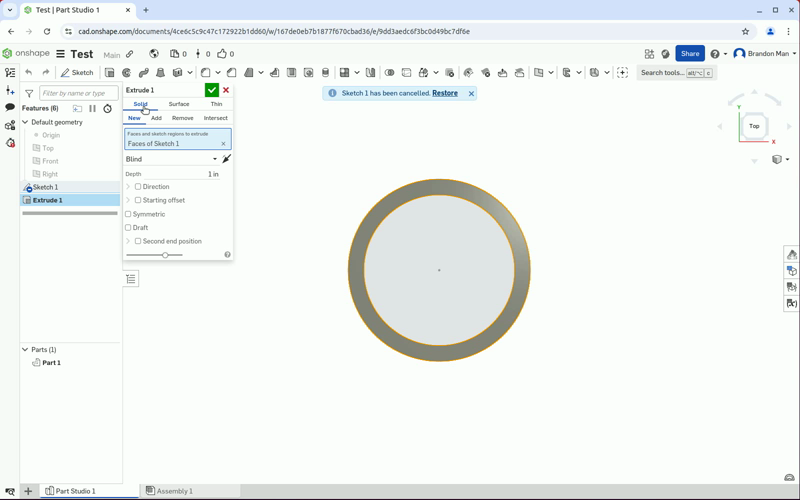
click(143, 106)
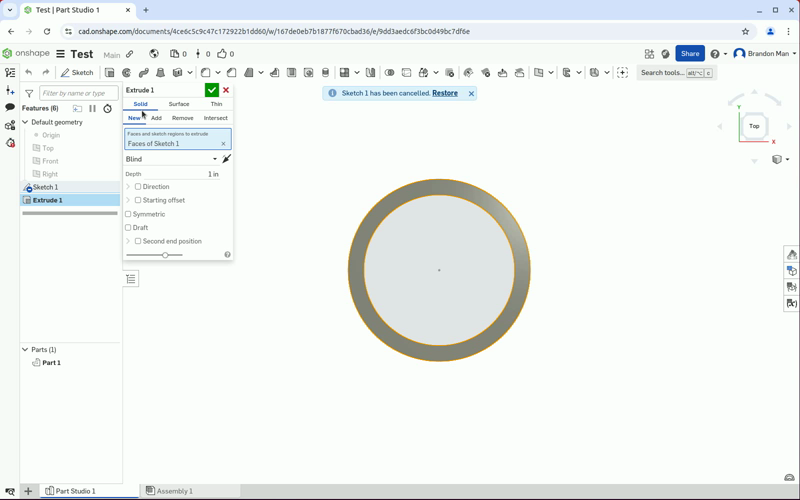
mouse_move(137, 120)
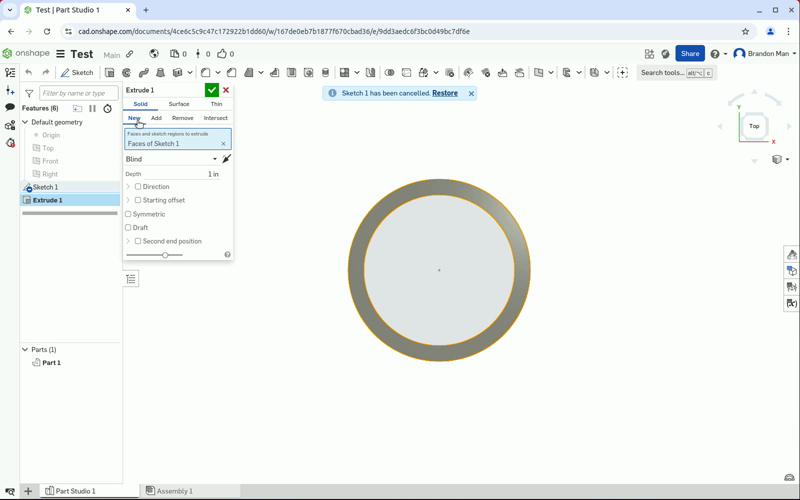
click(137, 120)
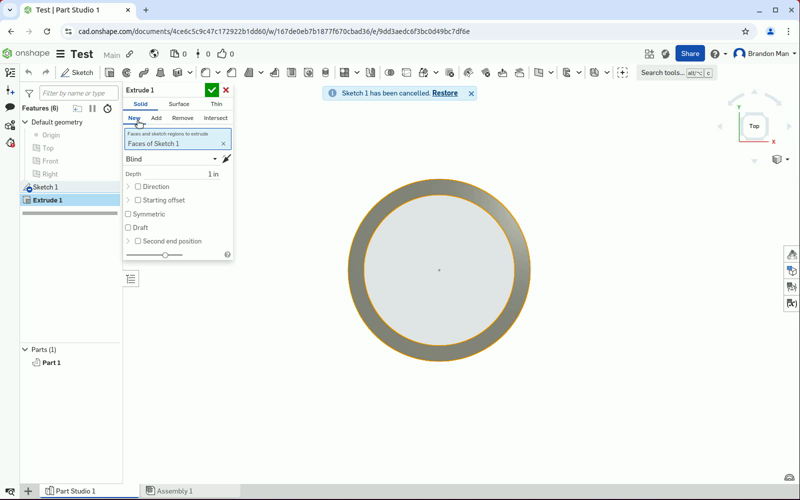
key(tab, 4)
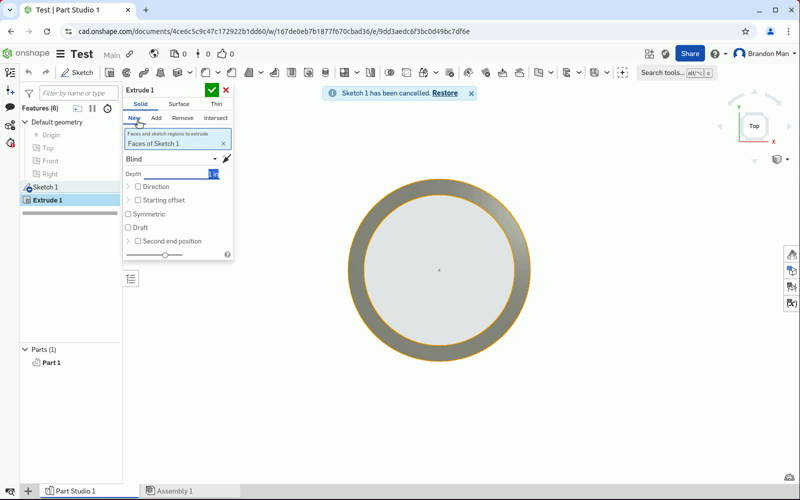
text(0.722)
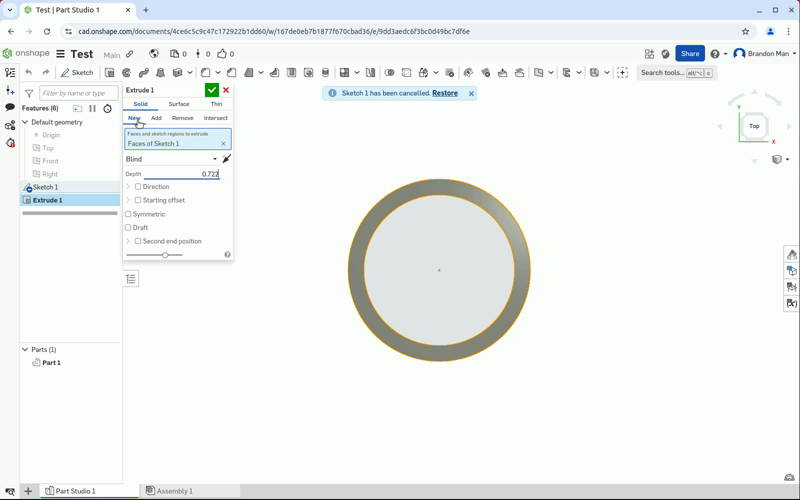
key(enter)
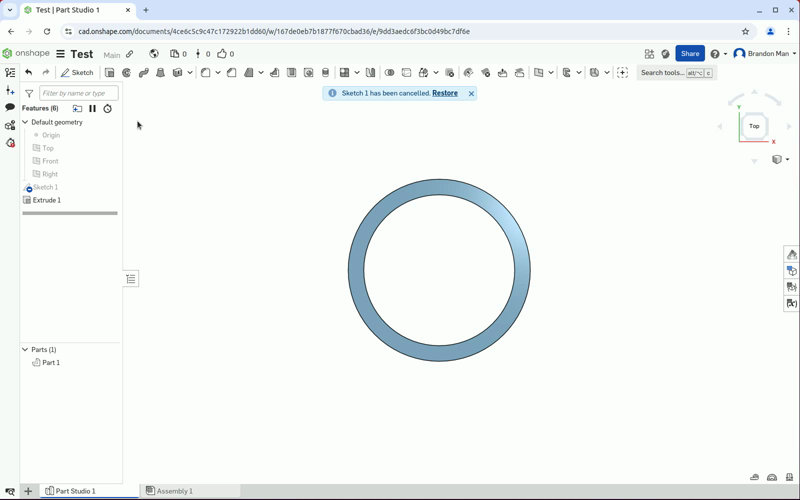
key(shift+h)
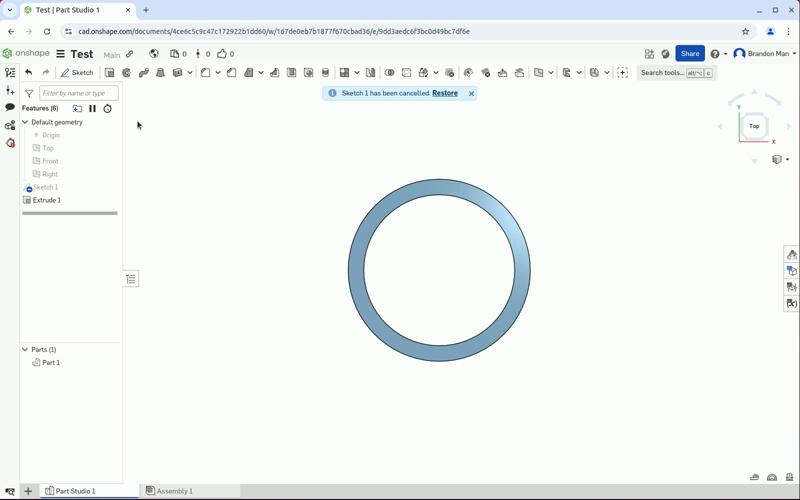
key(shift+h)
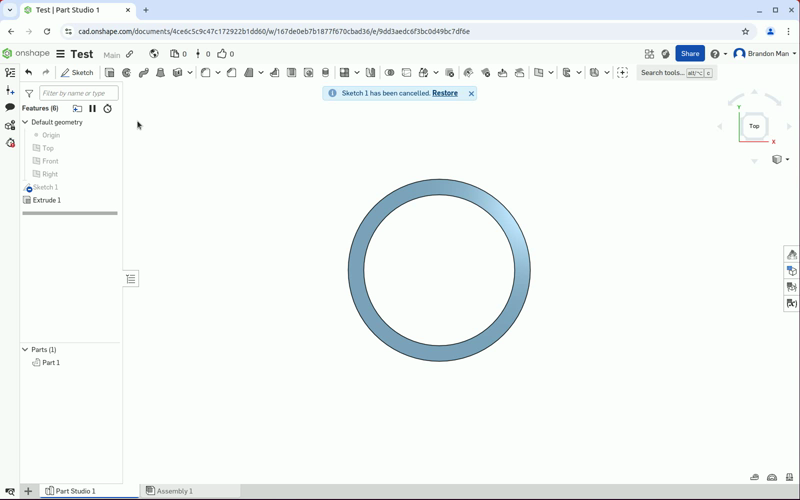
mouse_move(73, 189)
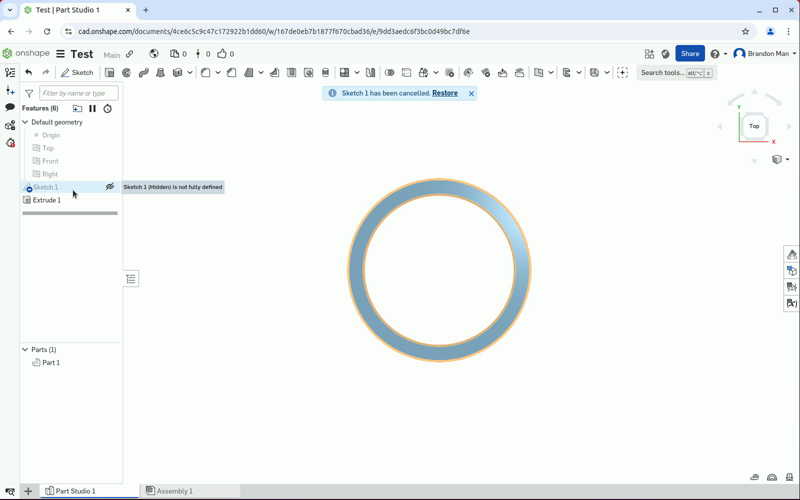
click(73, 189)
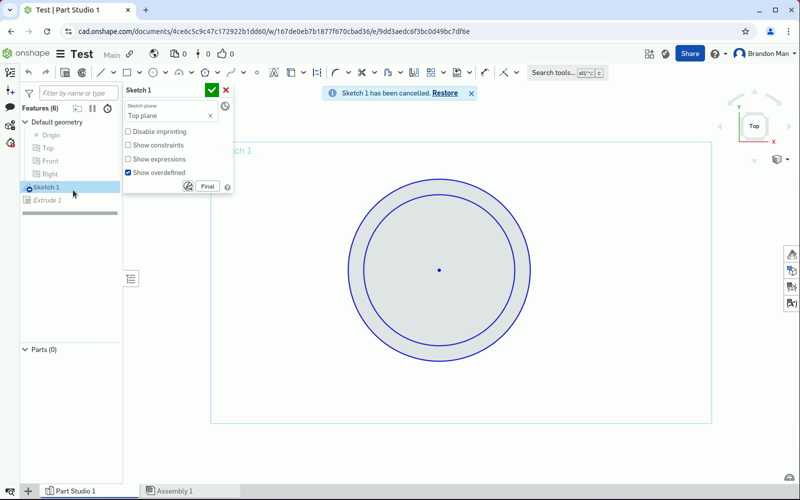
mouse_move(229, 92)
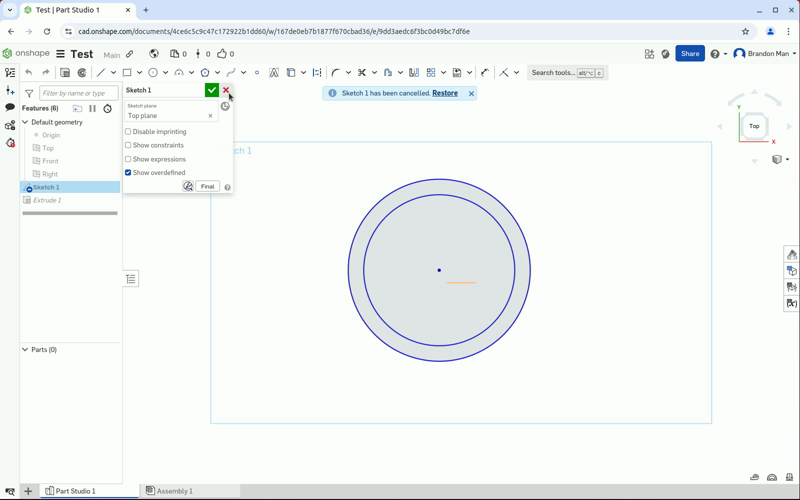
click(229, 92)
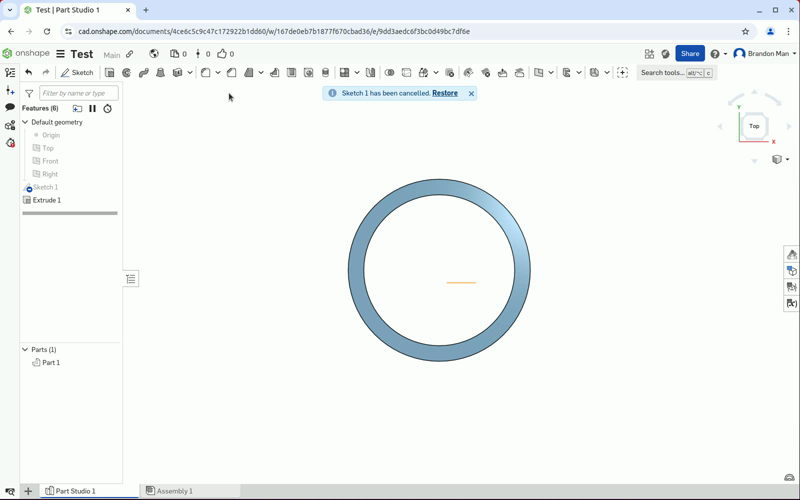
mouse_move(541, 75)
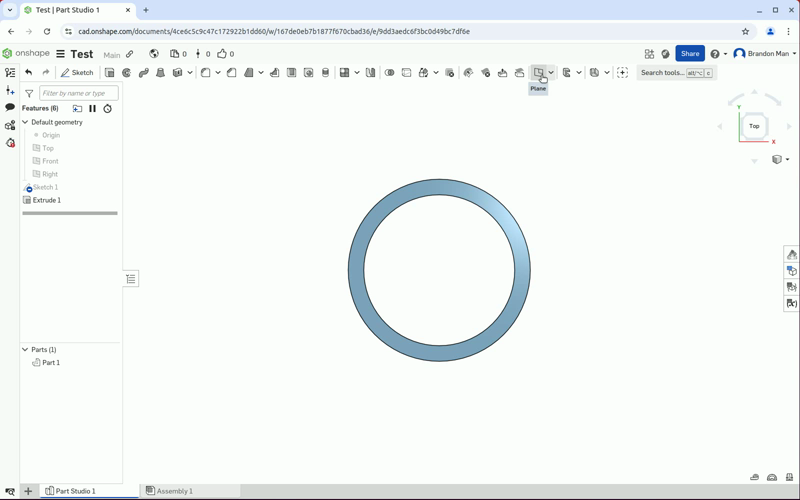
click(541, 75)
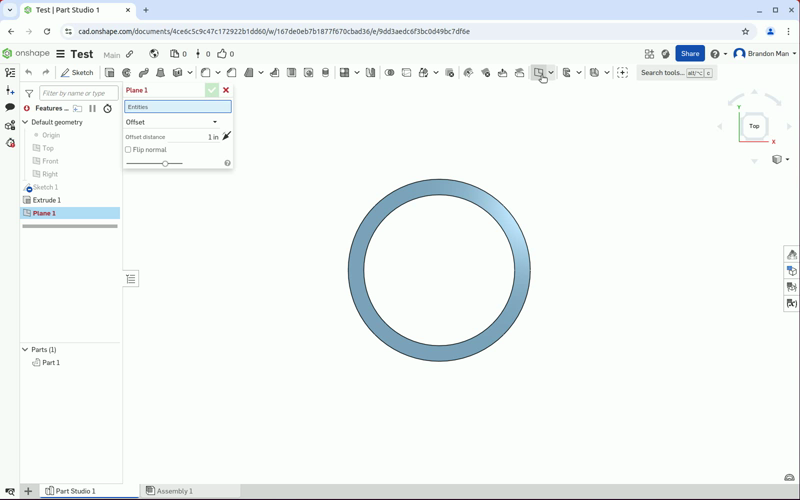
mouse_move(73, 150)
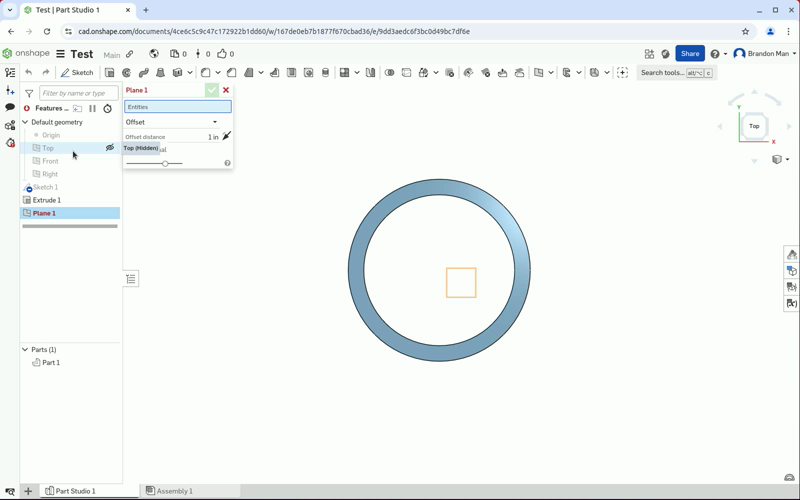
click(73, 150)
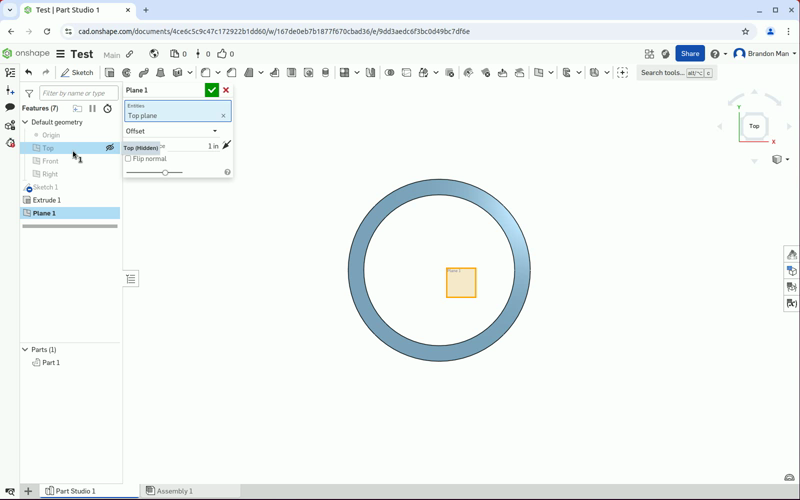
key(tab, 2)
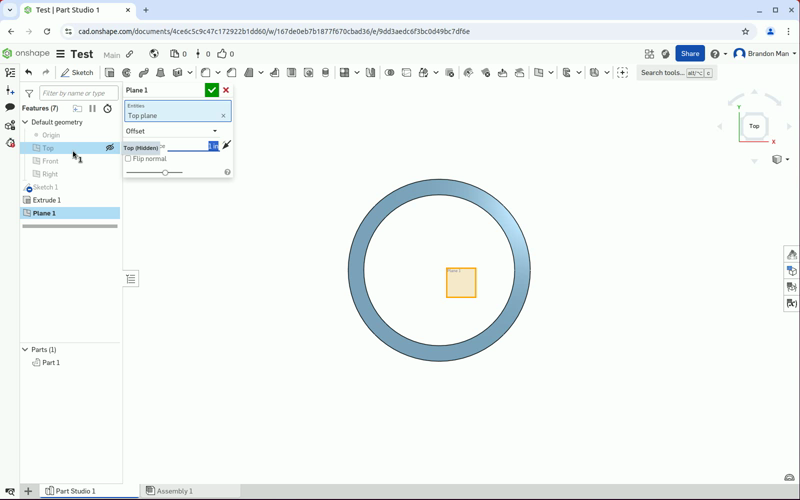
text(0.709)
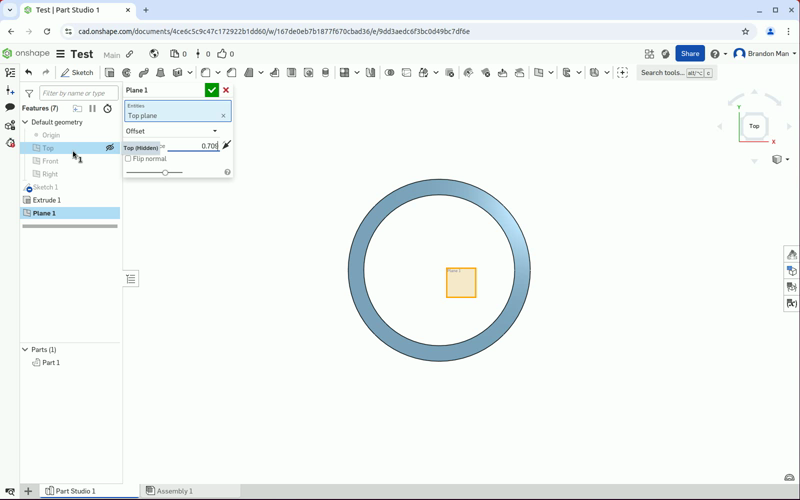
key(enter, 2)
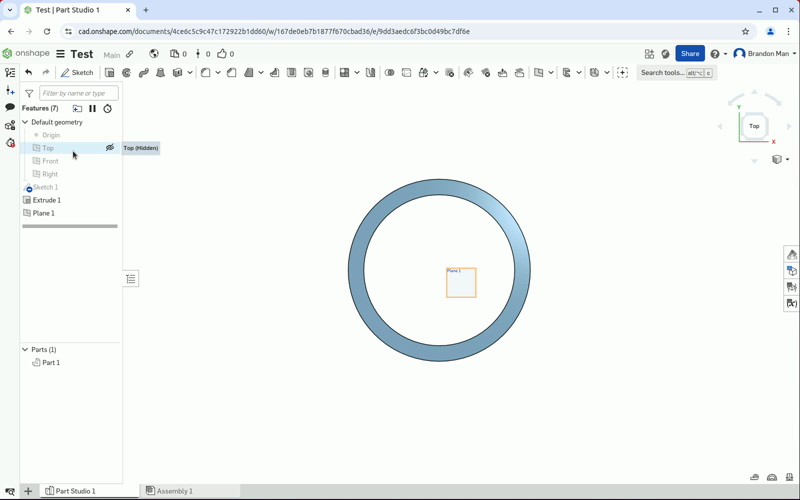
key(shift+s)
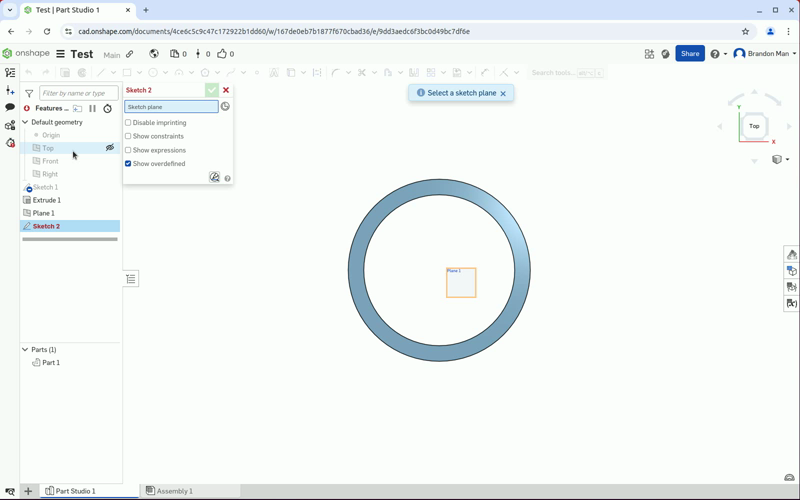
mouse_move(73, 215)
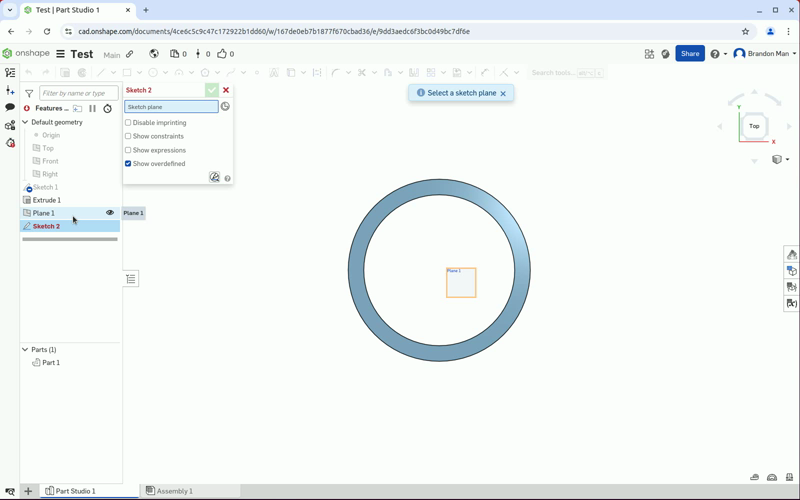
click(73, 215)
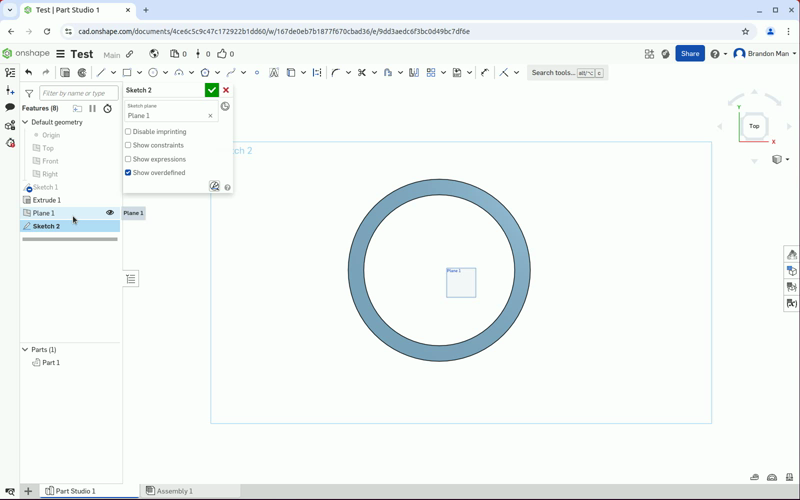
mouse_move(73, 352)
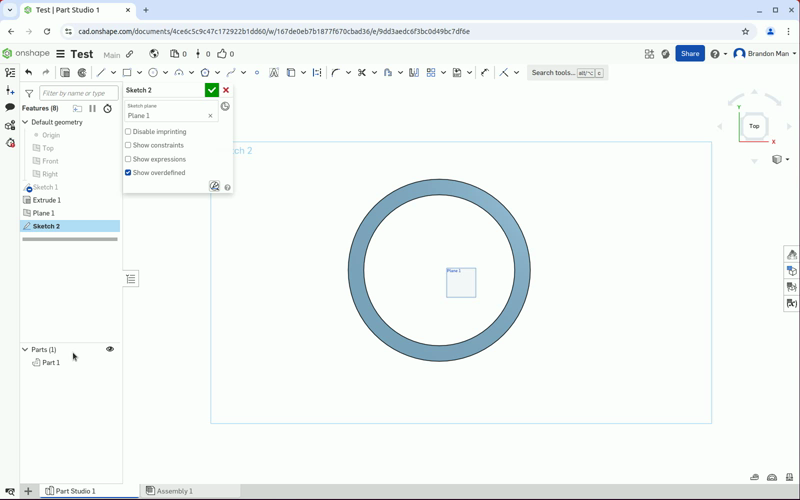
key(y)
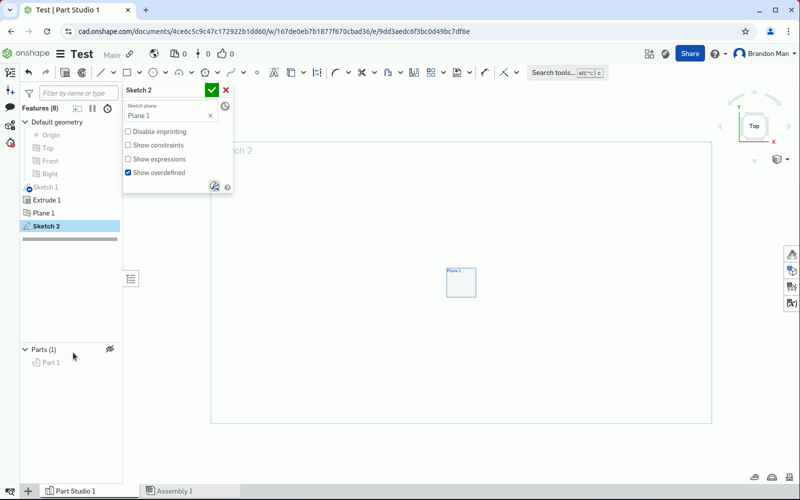
key(c)
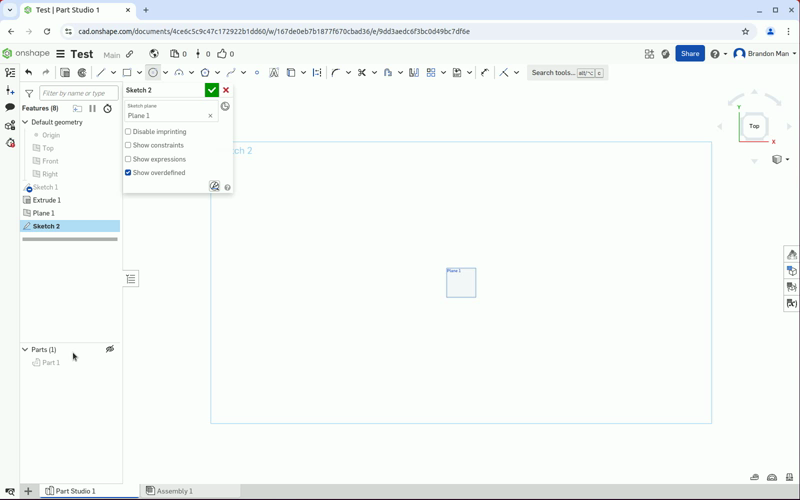
key_down(shift)
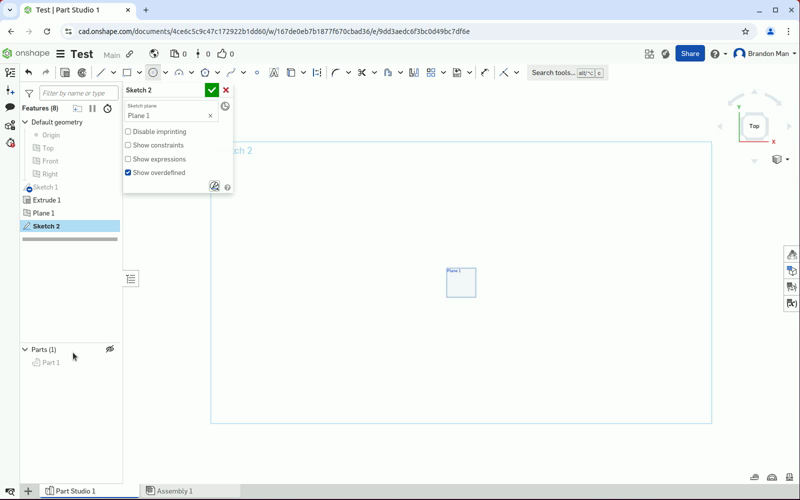
mouse_move(439, 270)
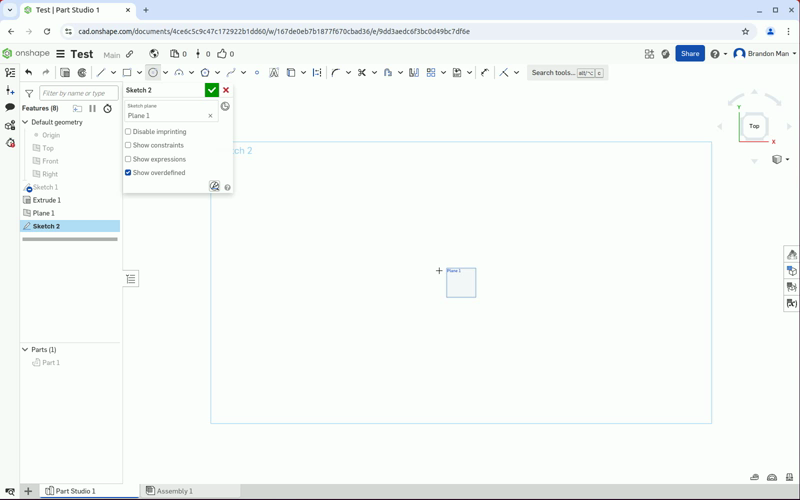
click(439, 270)
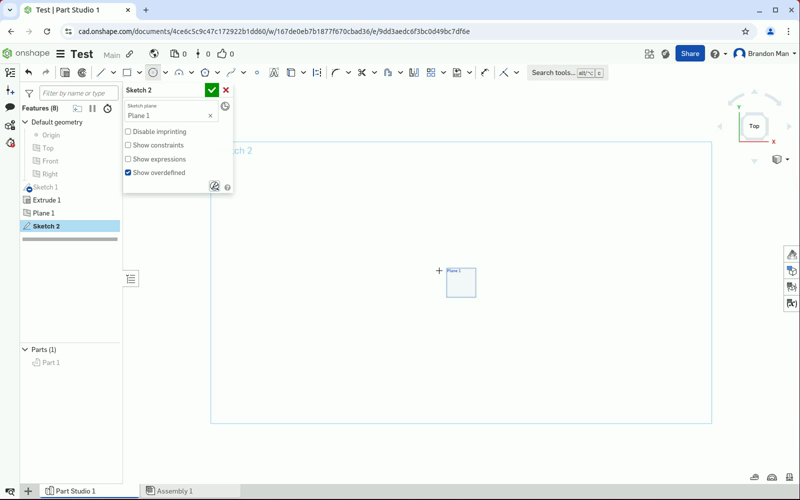
key_up(shift)
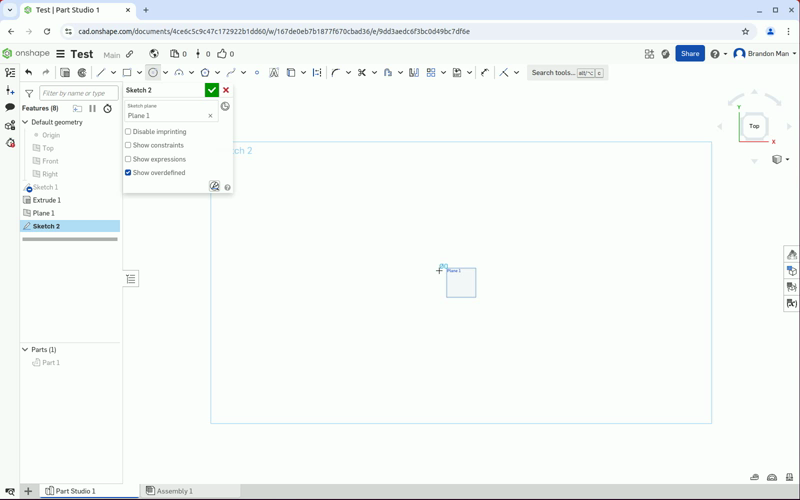
mouse_move(517, 270)
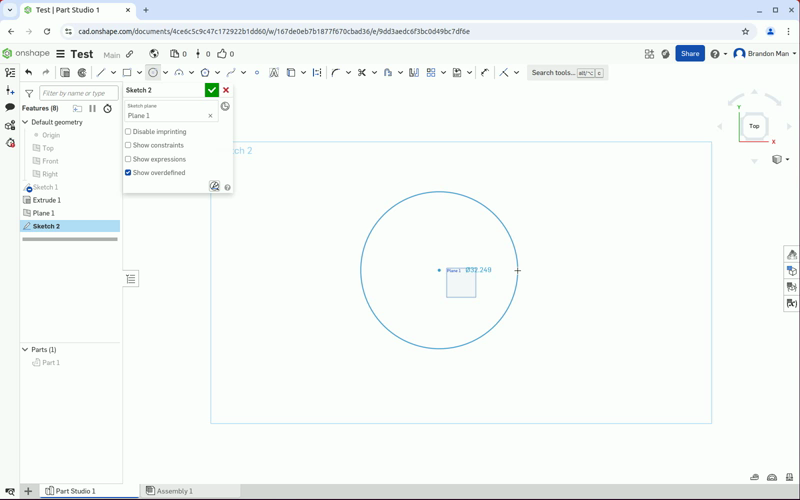
click(517, 270)
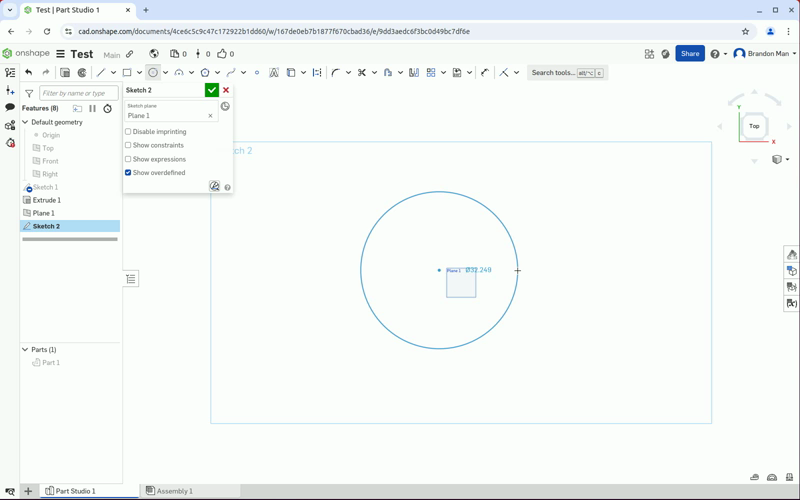
key(esc)
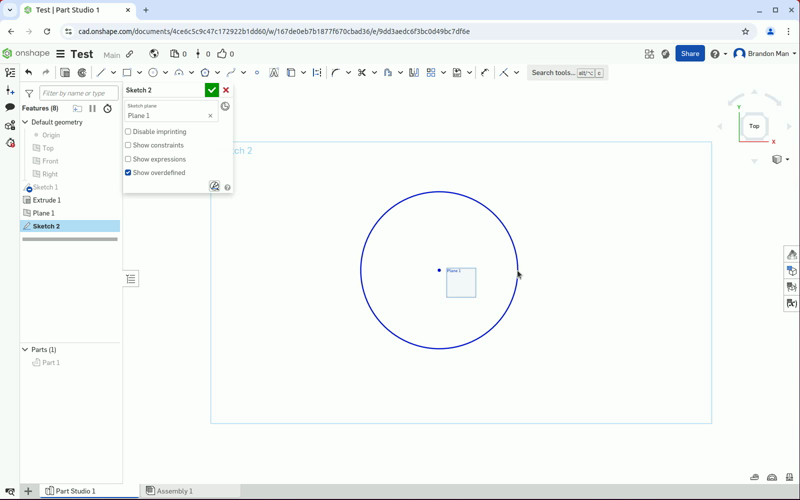
key(c)
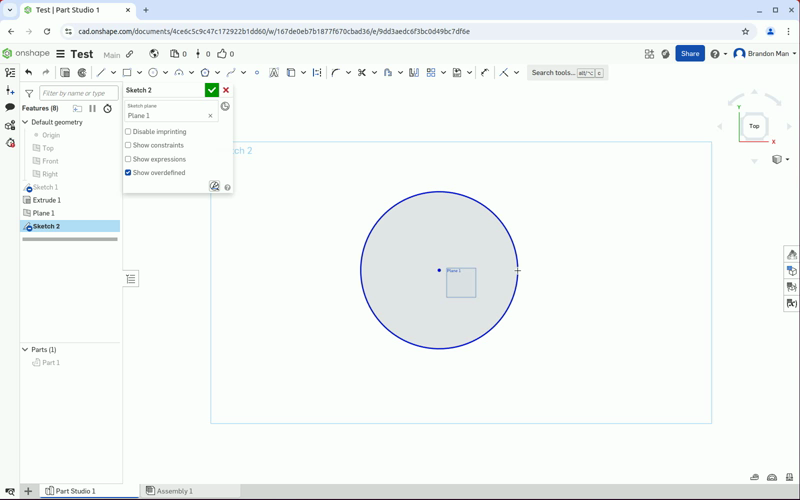
key_down(shift)
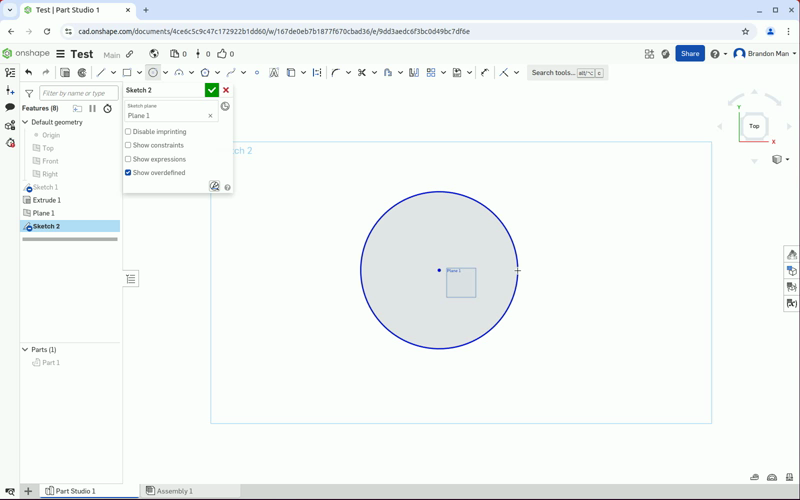
mouse_move(439, 270)
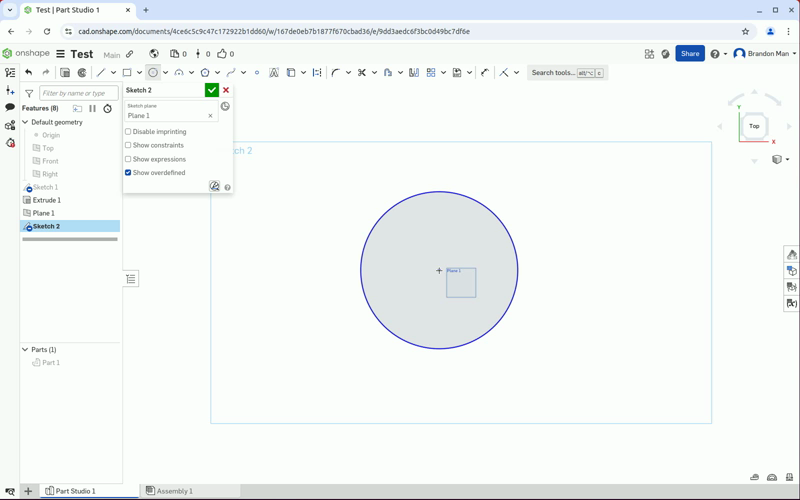
click(439, 270)
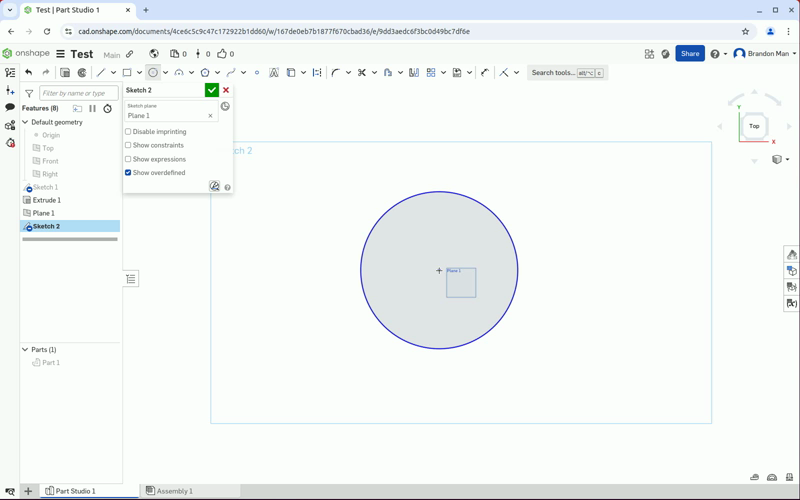
key_up(shift)
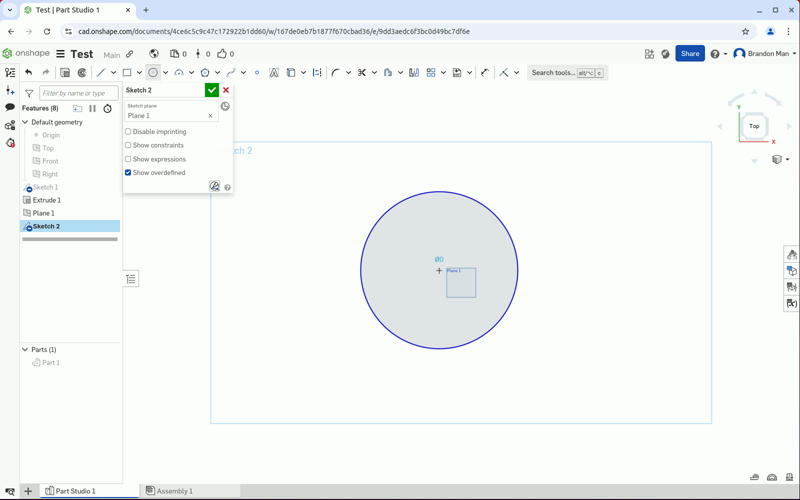
mouse_move(514, 270)
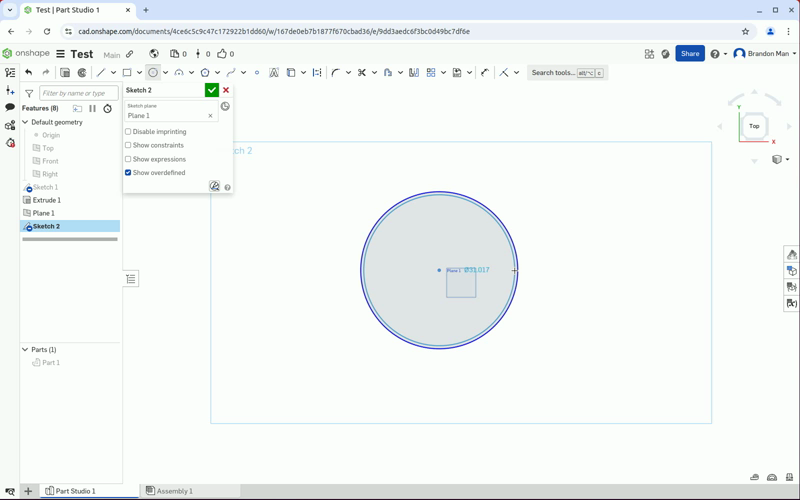
scroll(6)
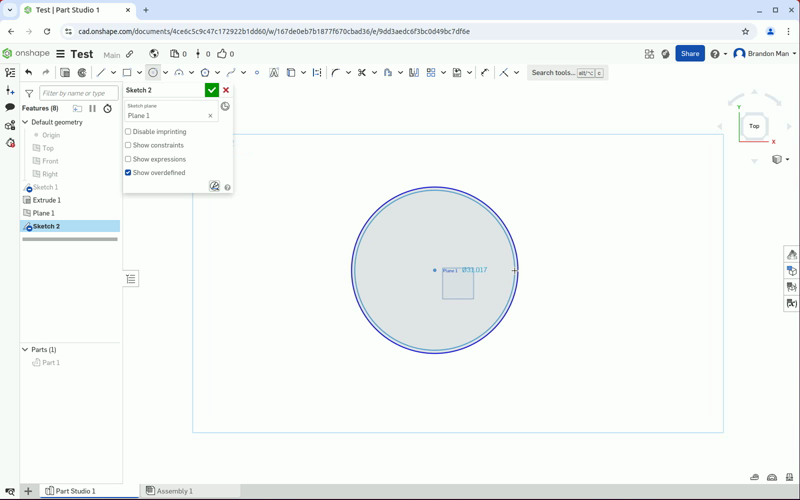
scroll(6)
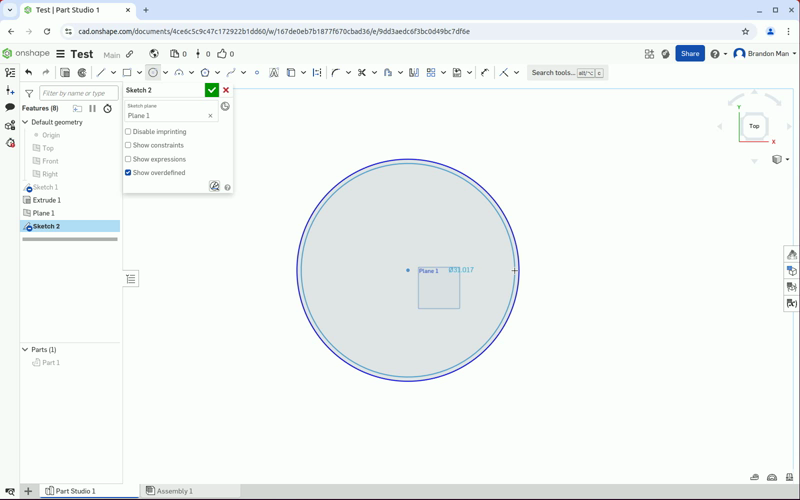
scroll(6)
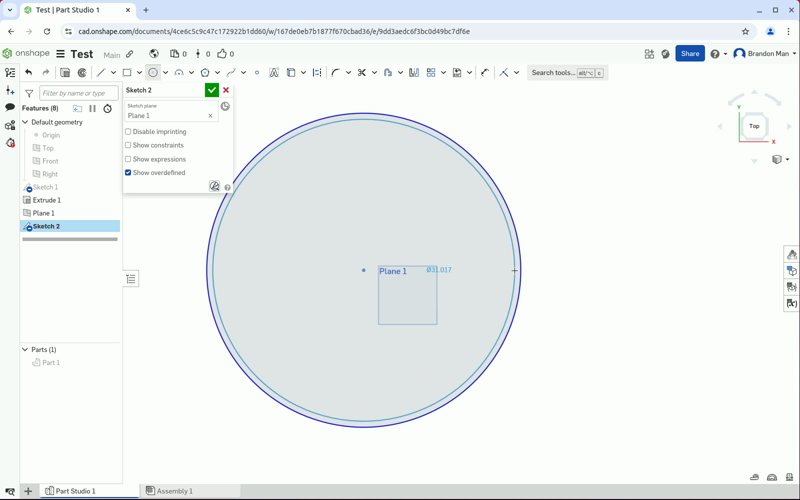
scroll(6)
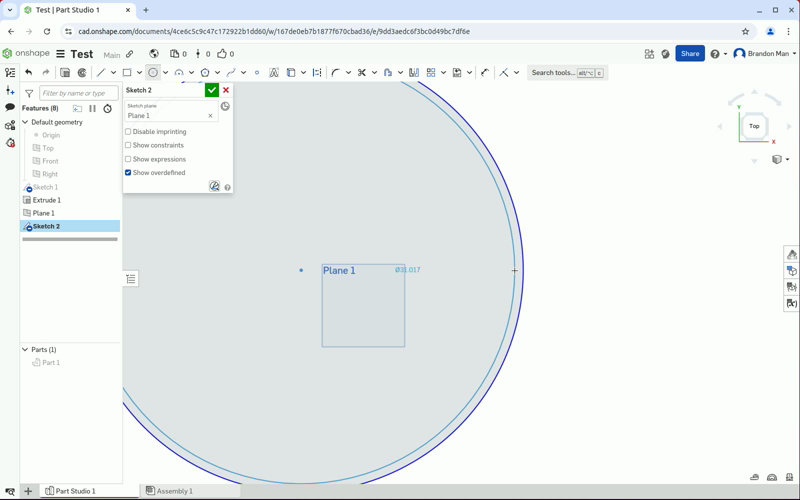
scroll(6)
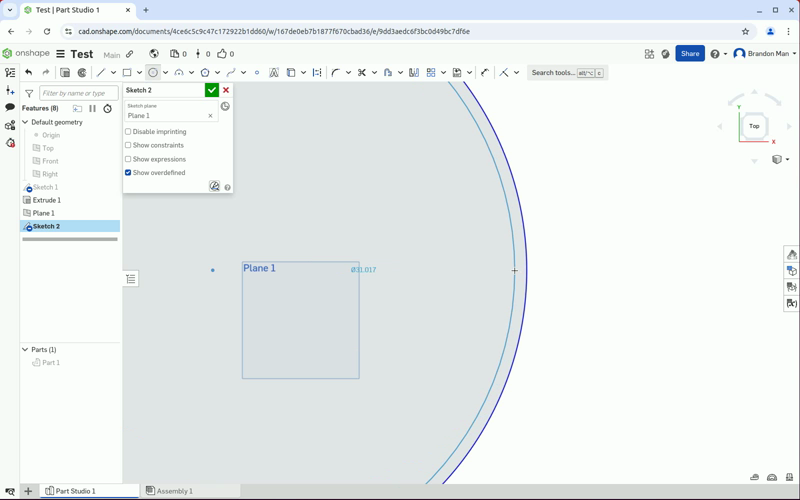
scroll(6)
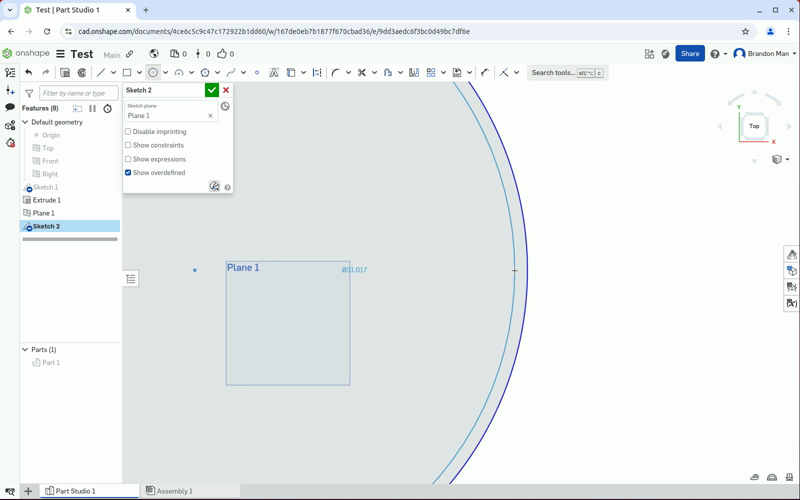
scroll(6)
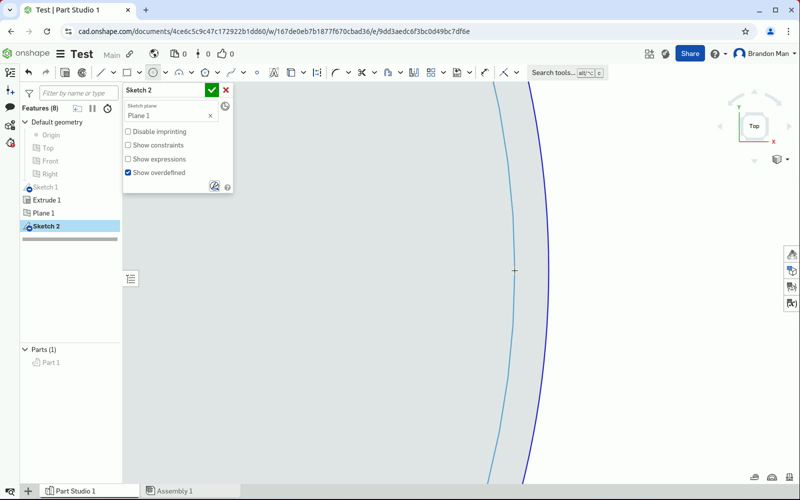
click(514, 270)
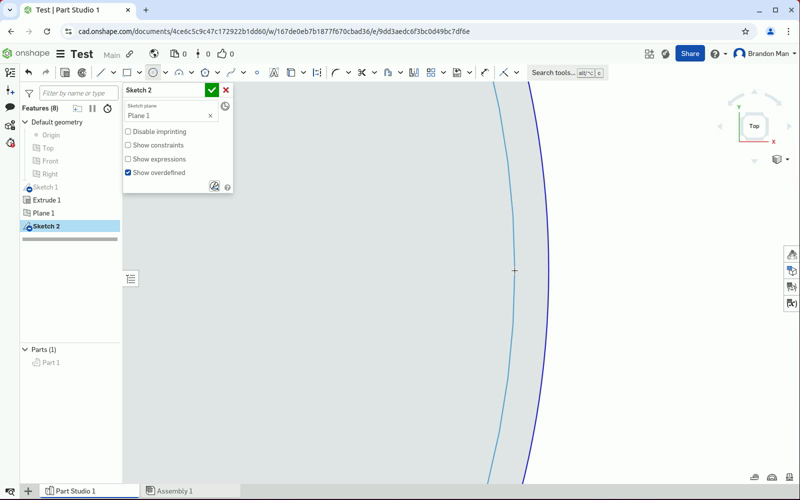
scroll(-6)
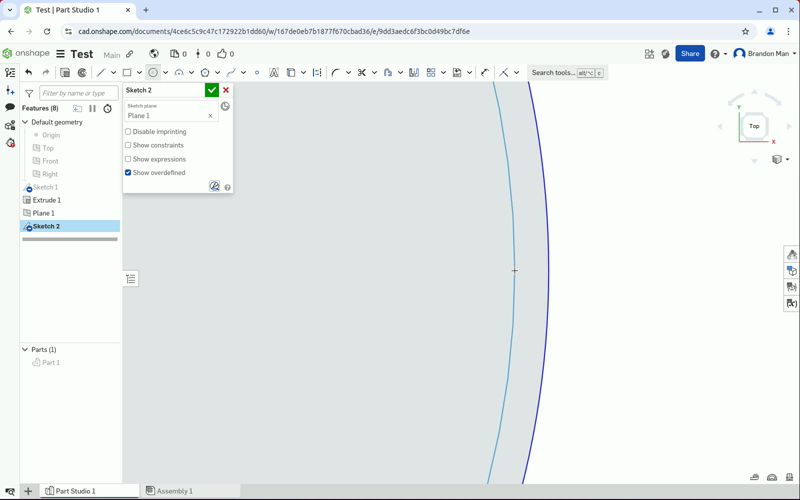
scroll(-6)
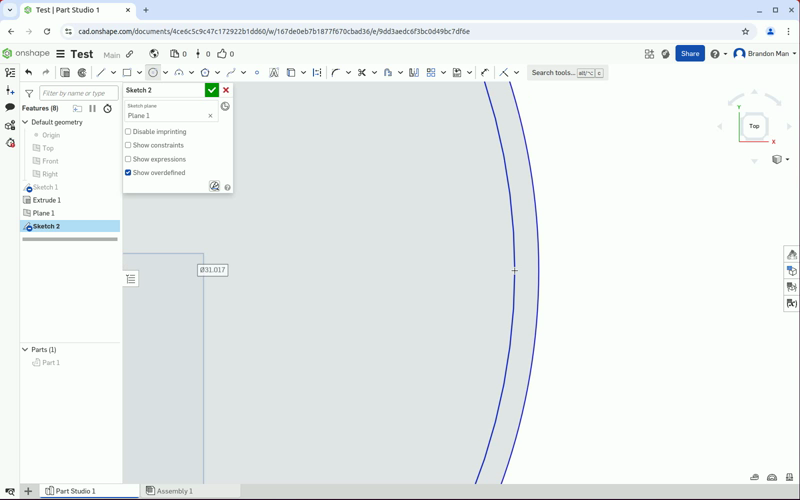
scroll(-6)
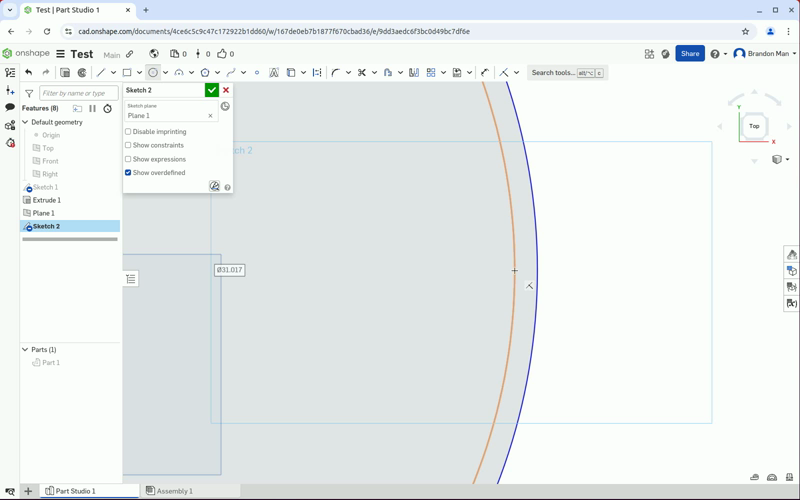
scroll(-6)
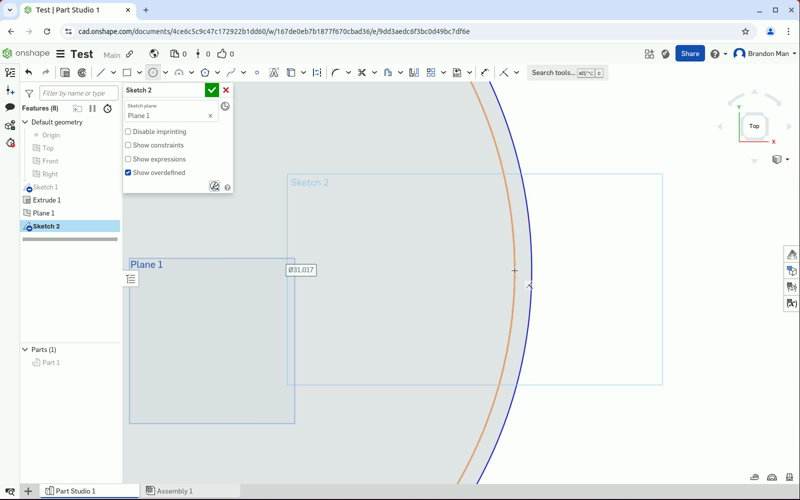
scroll(-6)
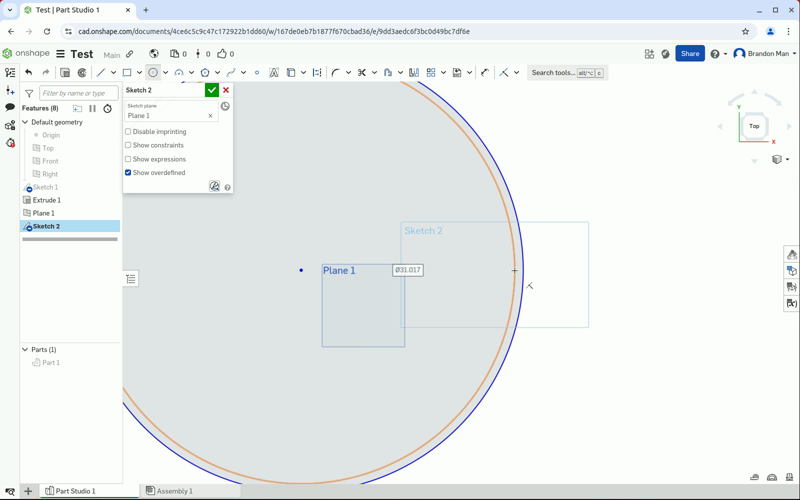
scroll(-6)
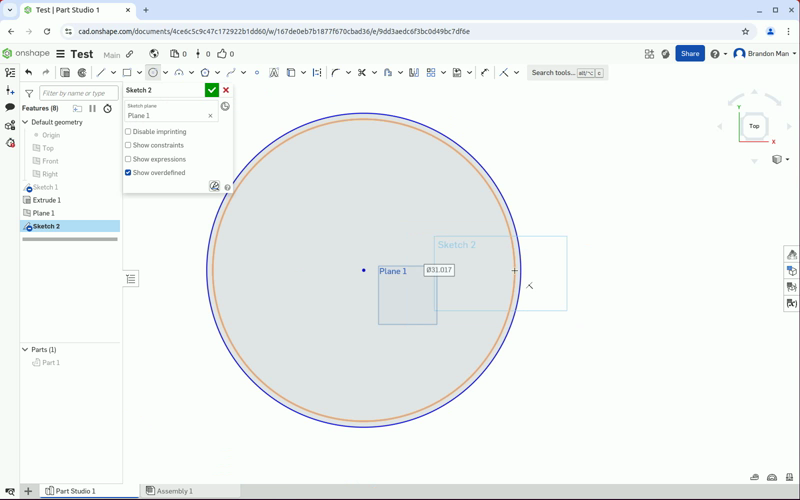
scroll(-6)
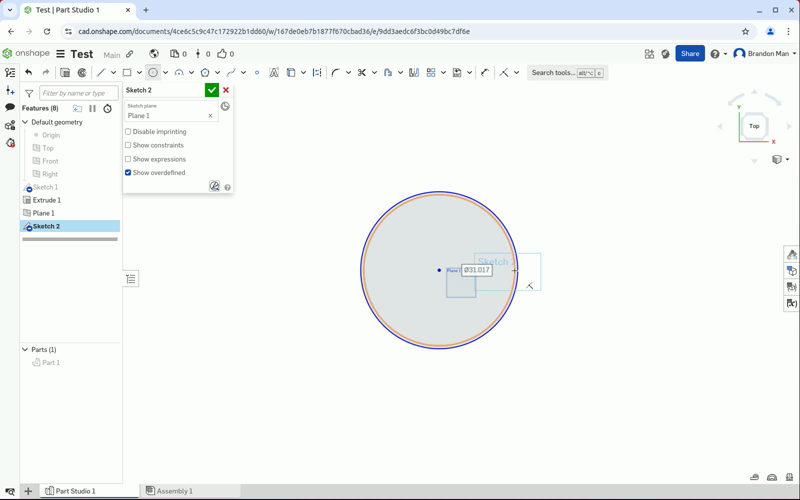
key(esc)
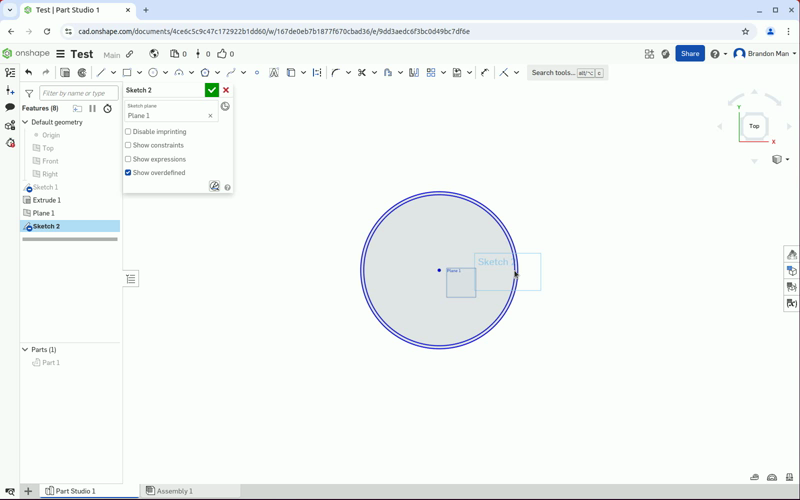
mouse_move(407, 339)
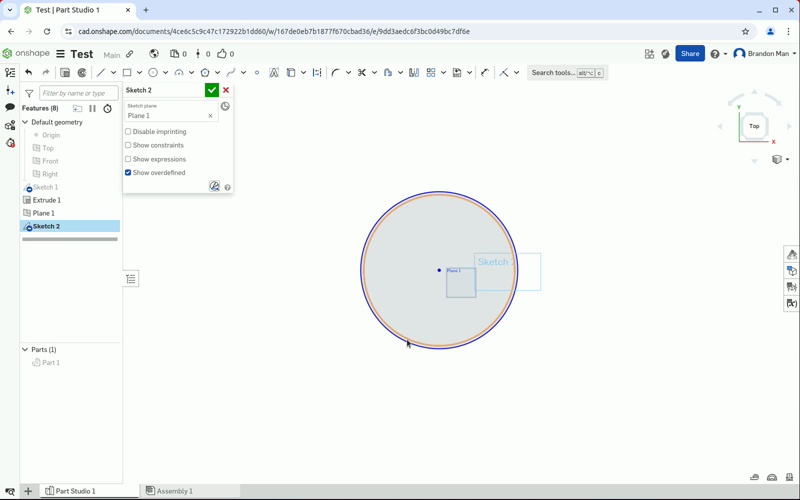
scroll(6)
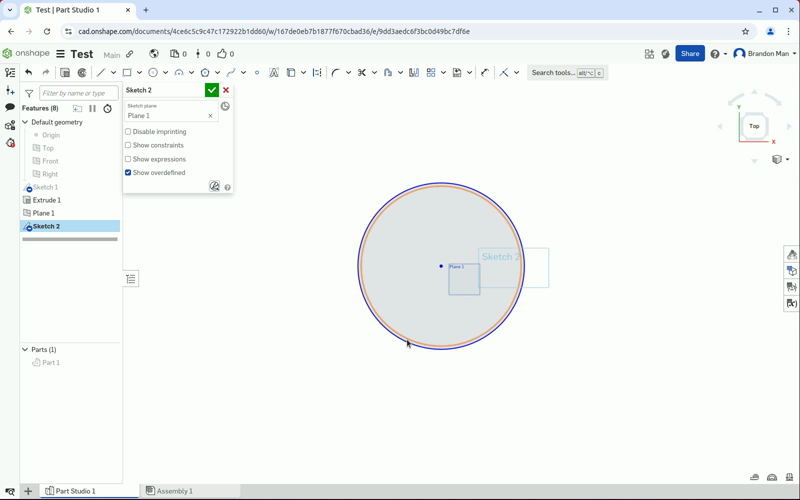
scroll(6)
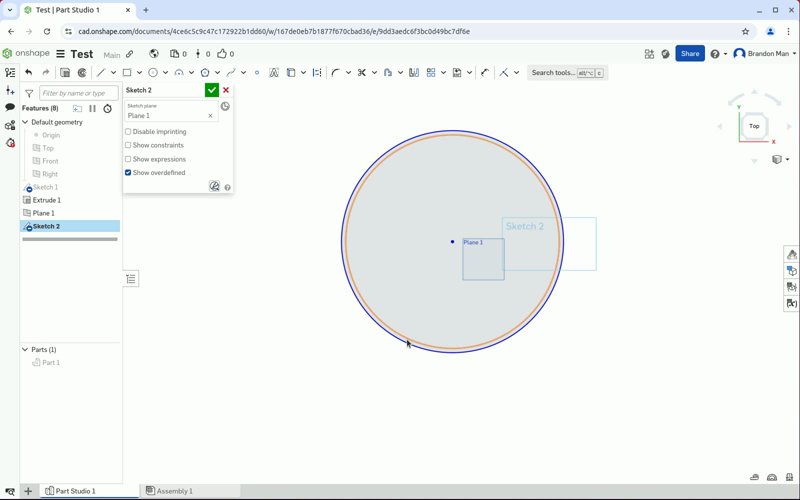
scroll(6)
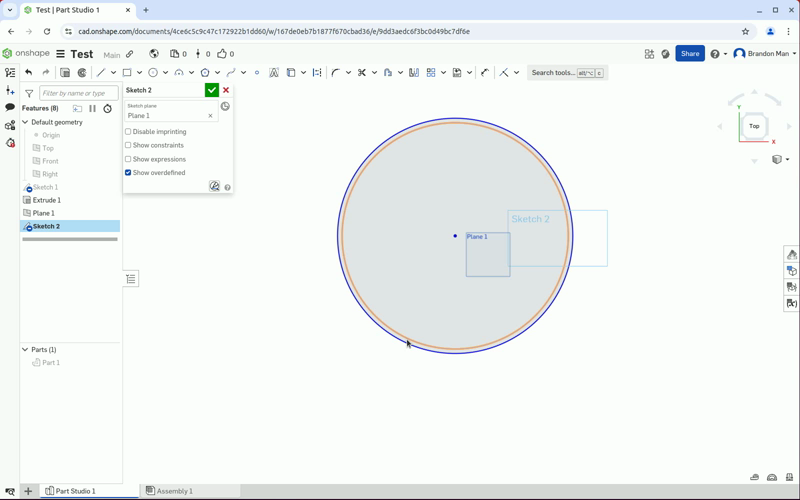
scroll(6)
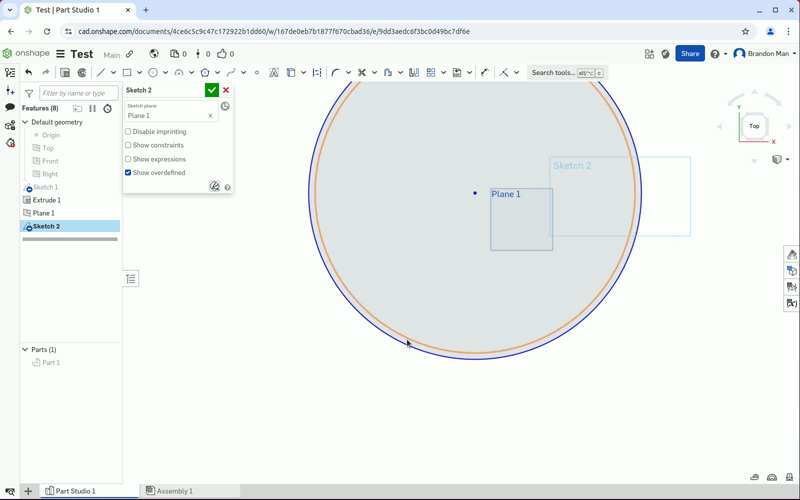
scroll(6)
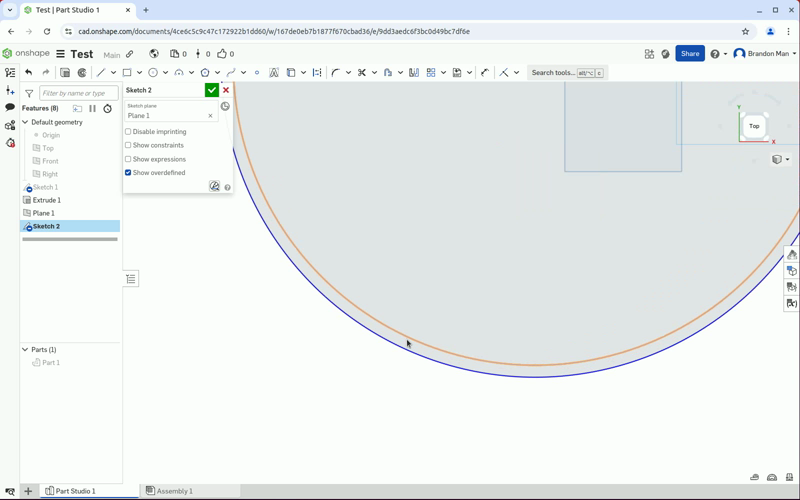
scroll(6)
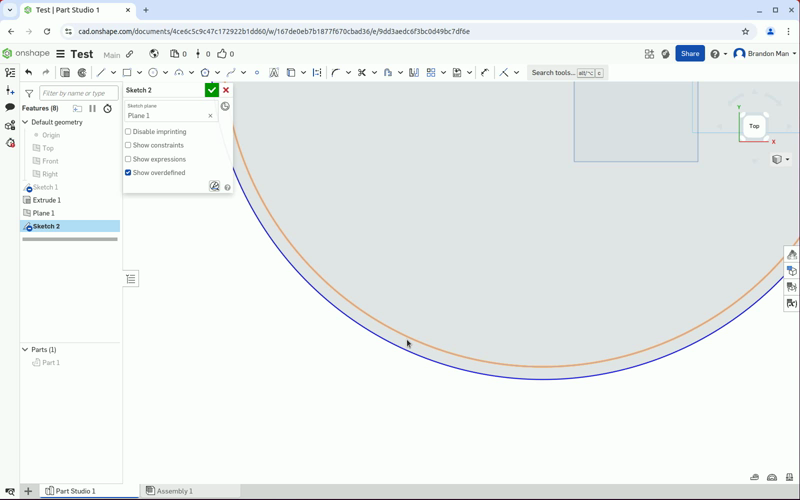
scroll(6)
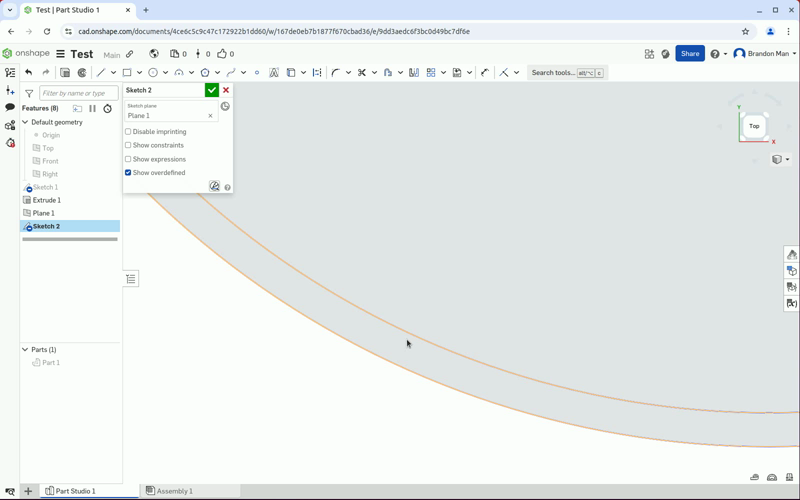
click(407, 339)
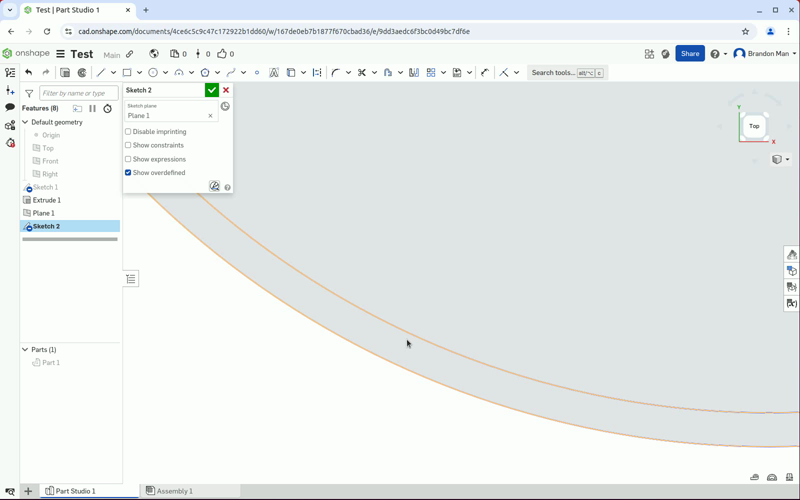
scroll(-6)
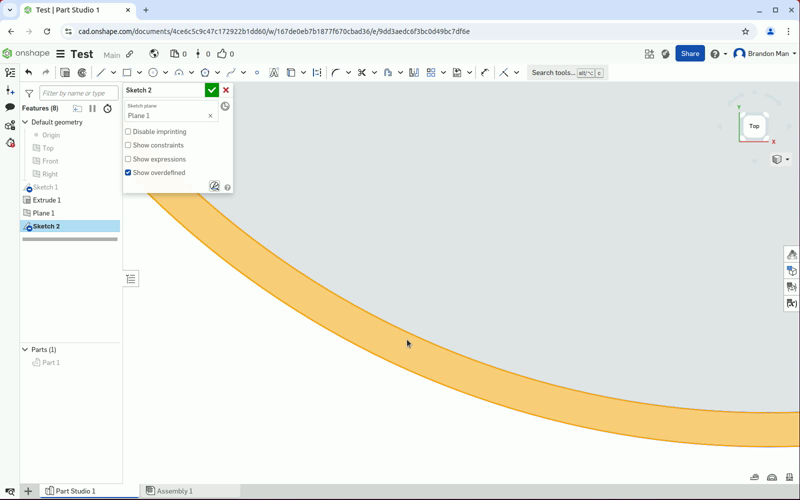
scroll(-6)
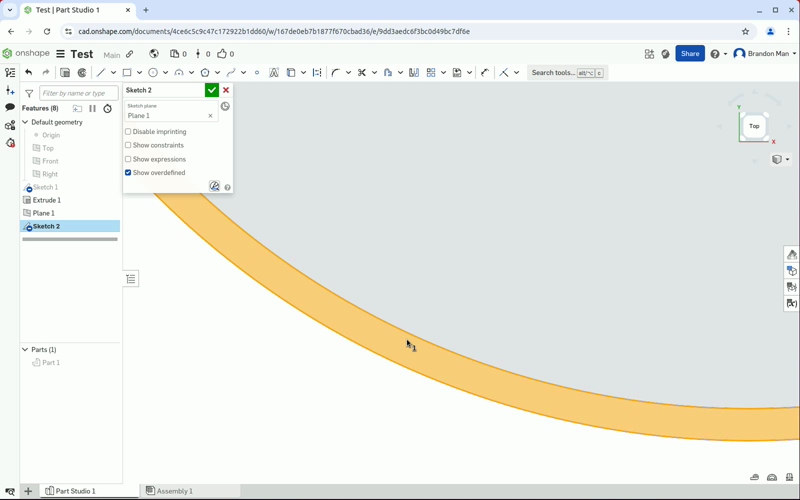
scroll(-6)
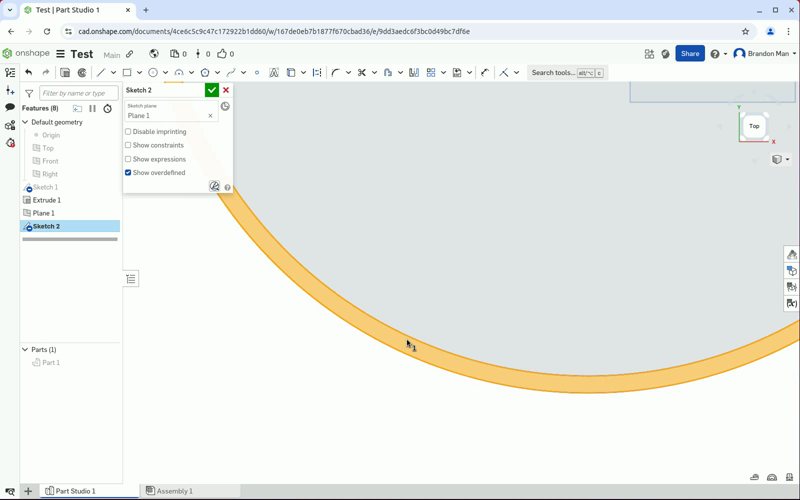
scroll(-6)
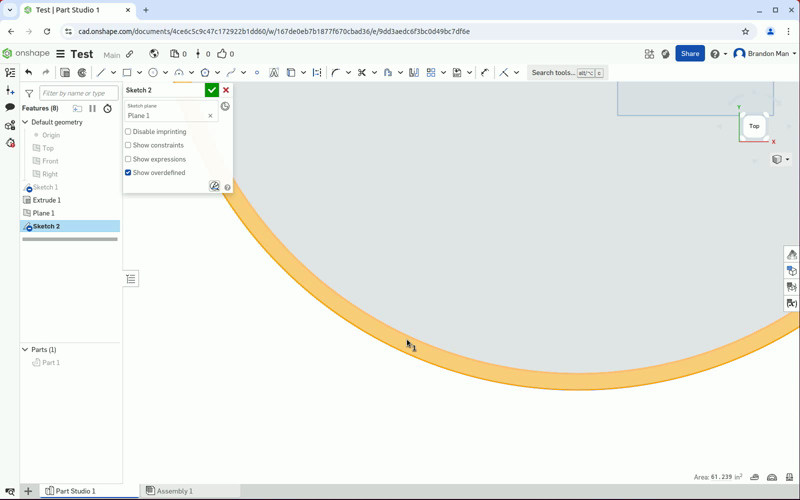
scroll(-6)
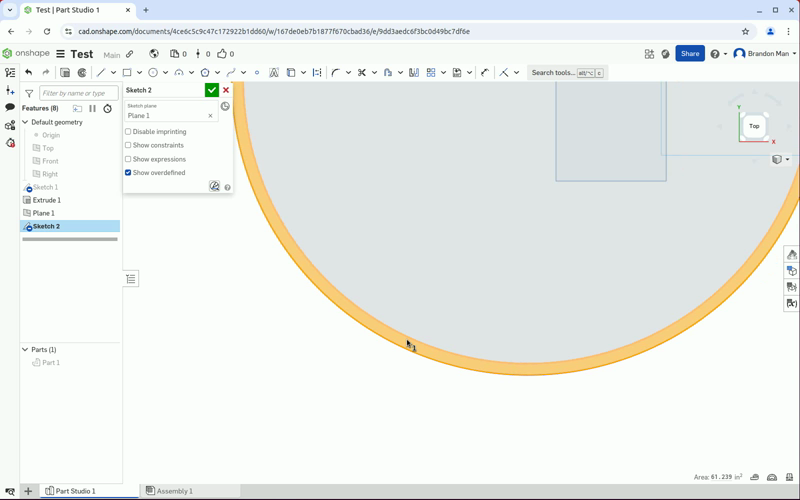
scroll(-6)
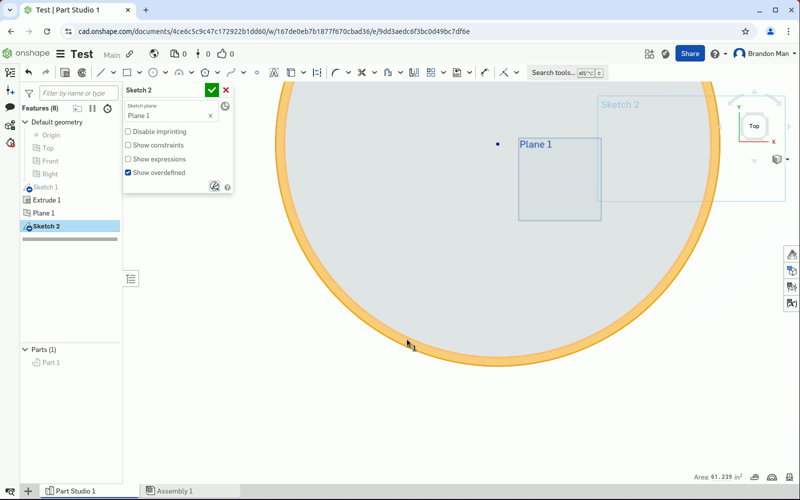
scroll(-6)
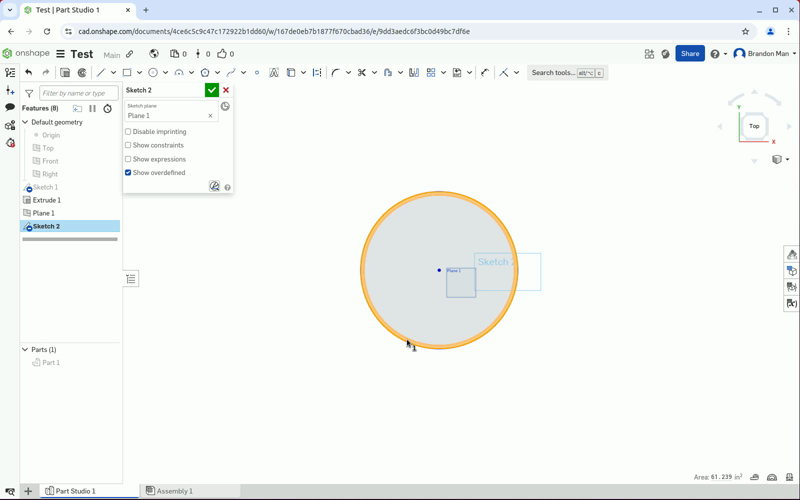
mouse_move(73, 352)
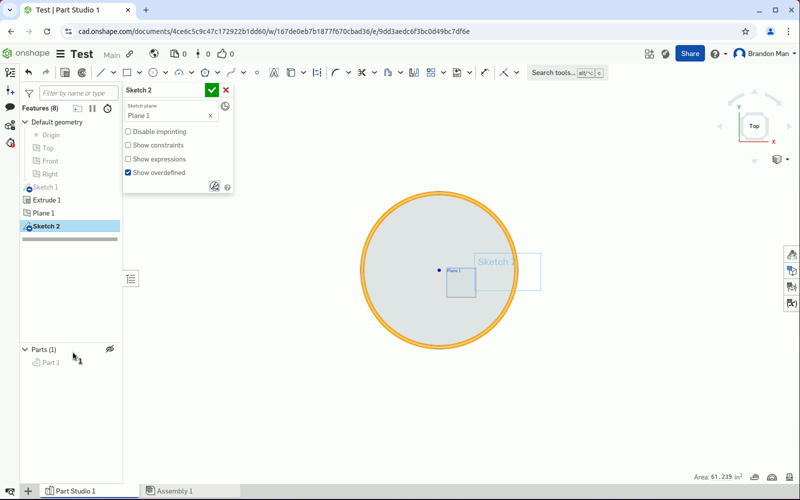
key(shift+y)
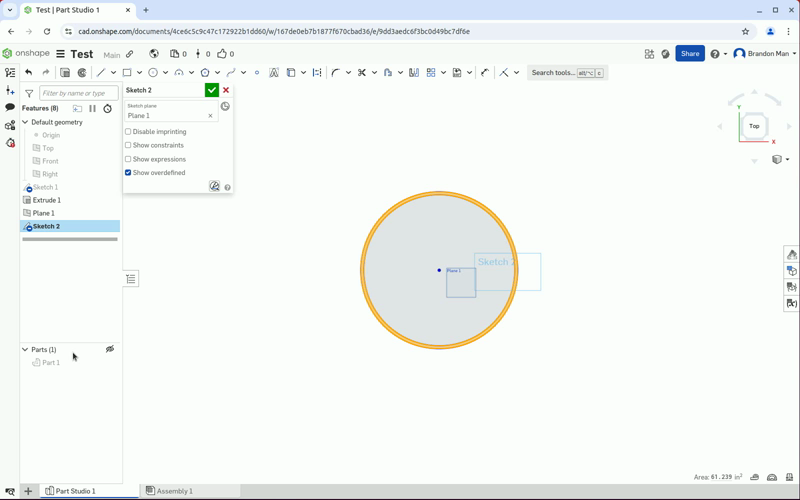
key(shift+e)
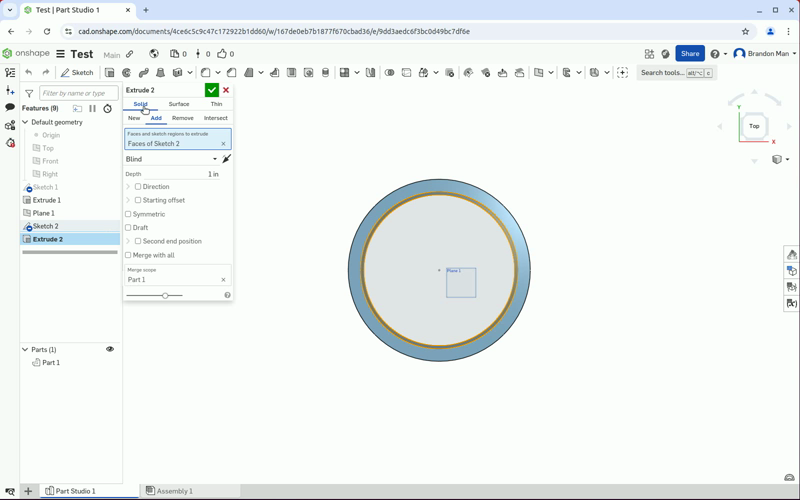
mouse_move(143, 106)
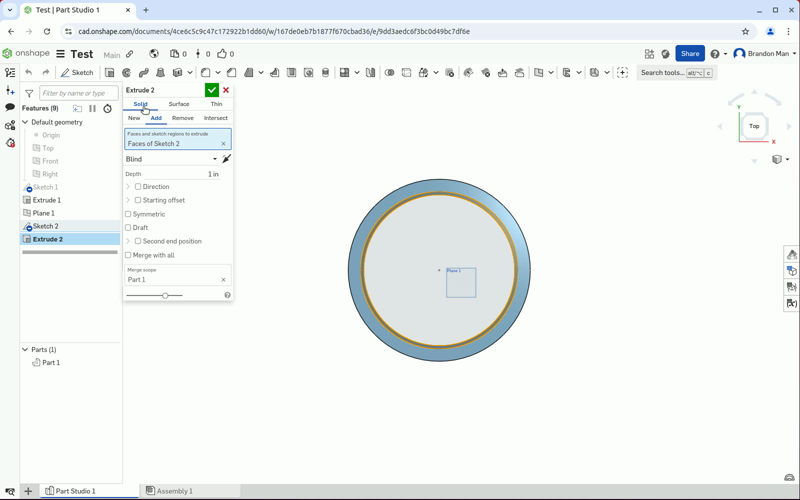
click(143, 106)
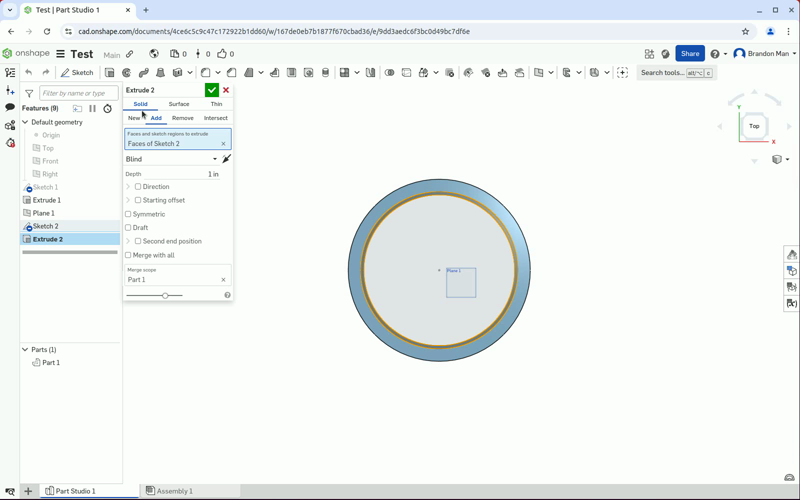
mouse_move(137, 120)
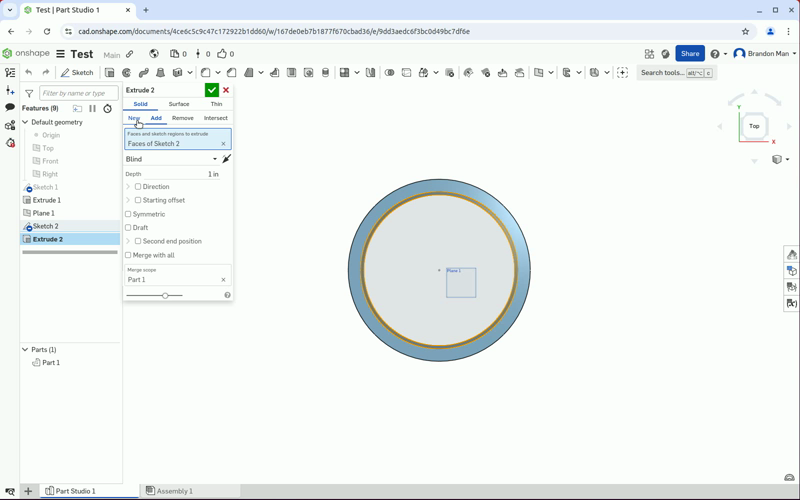
click(137, 120)
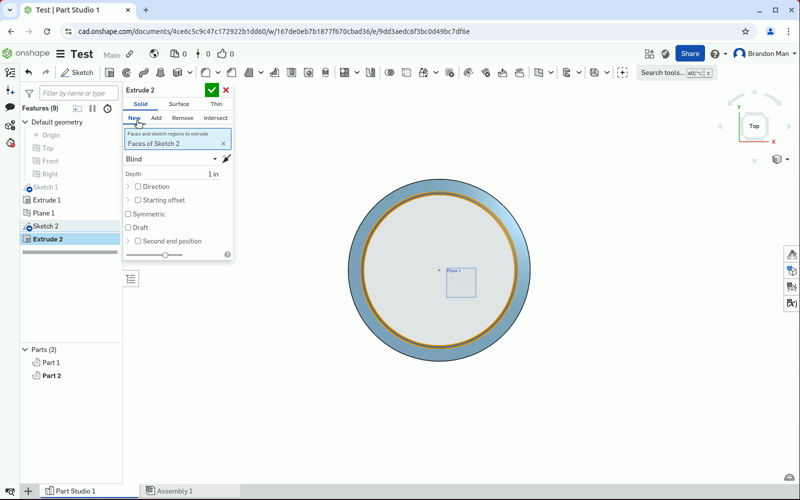
key(tab, 4)
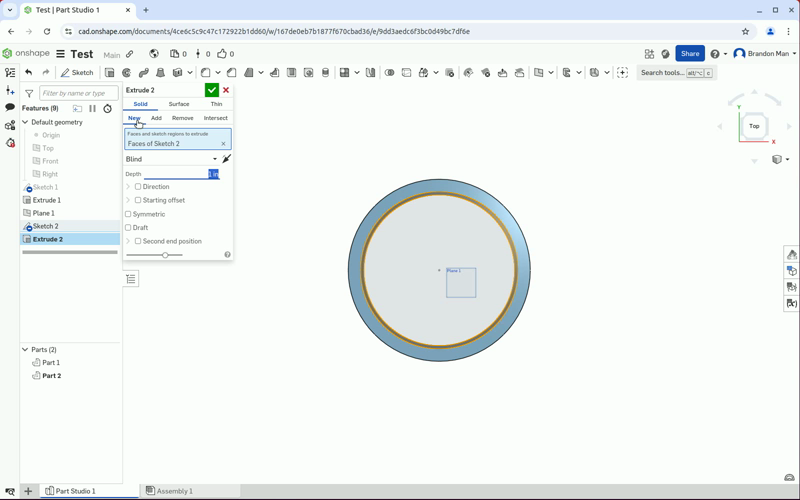
text(2.166)
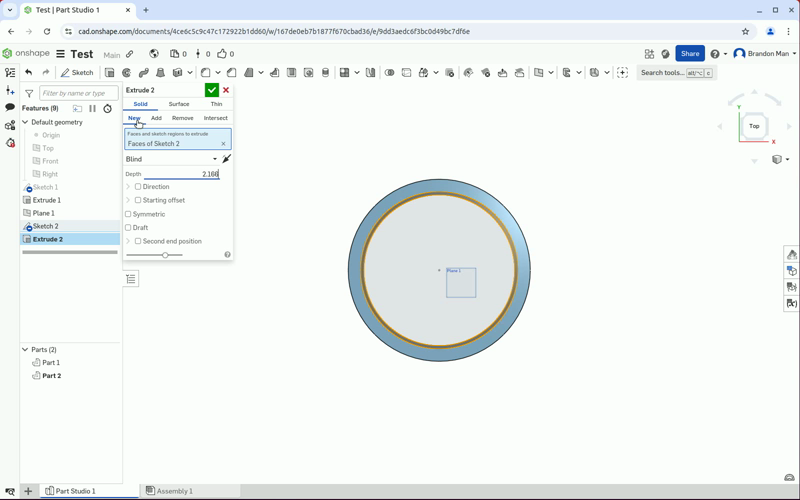
key(enter)
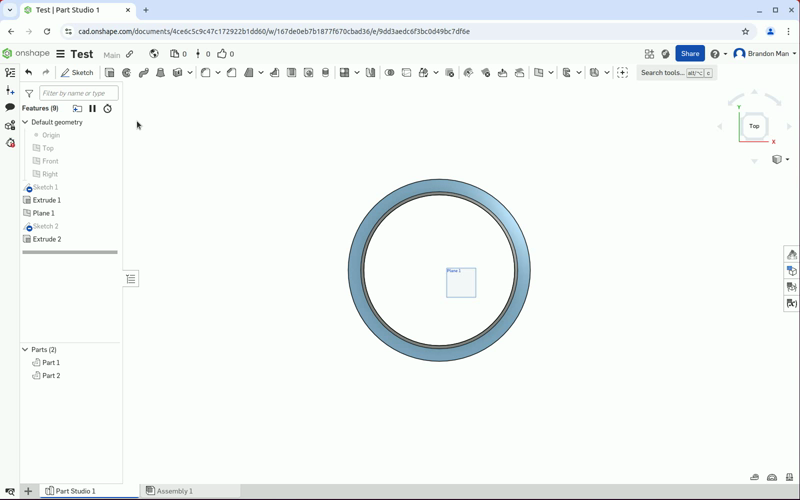
key(shift+h)
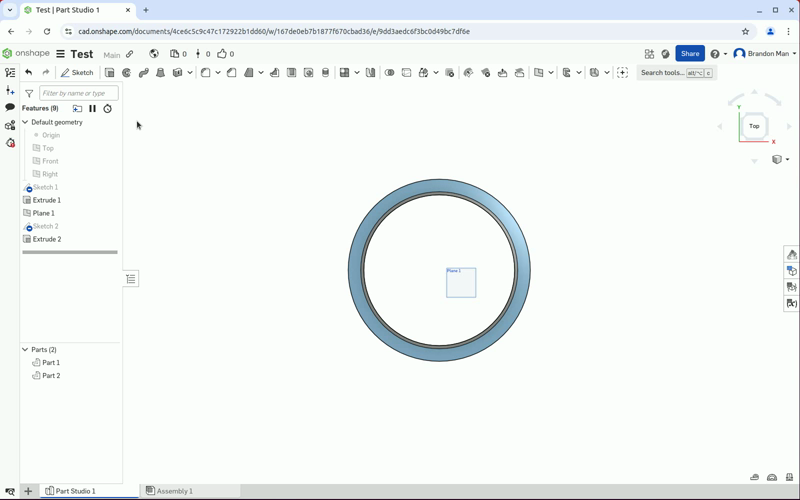
key(shift+h)
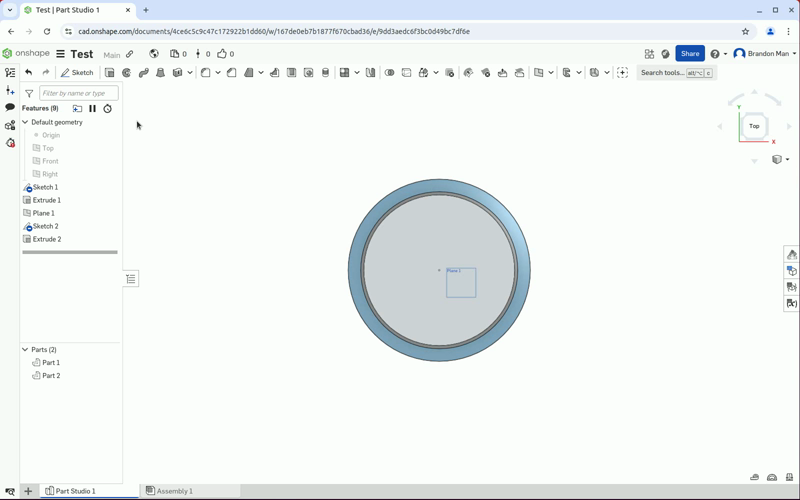
key(shift+7)
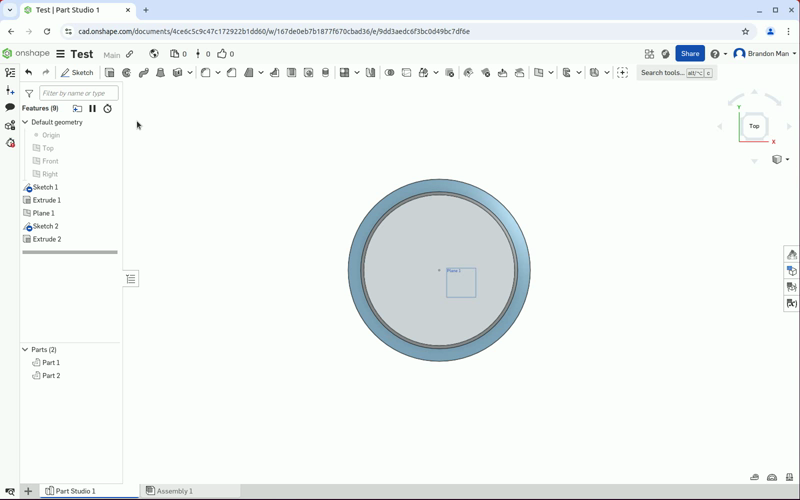
key(up, 3)
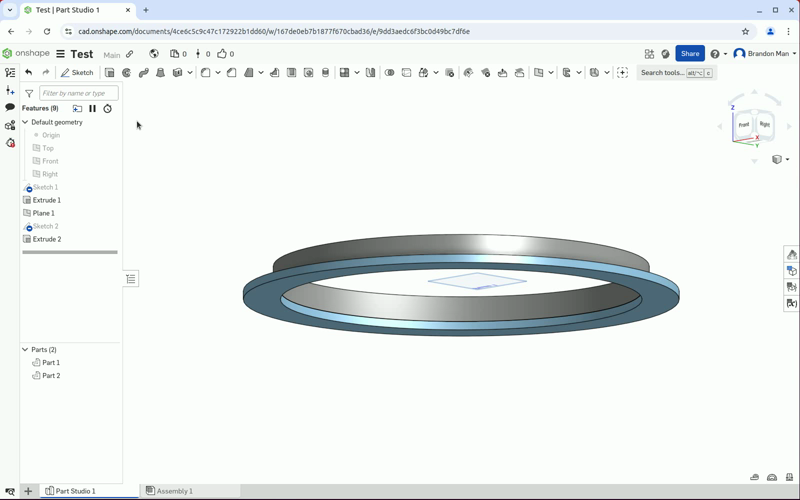
key(left, 3)
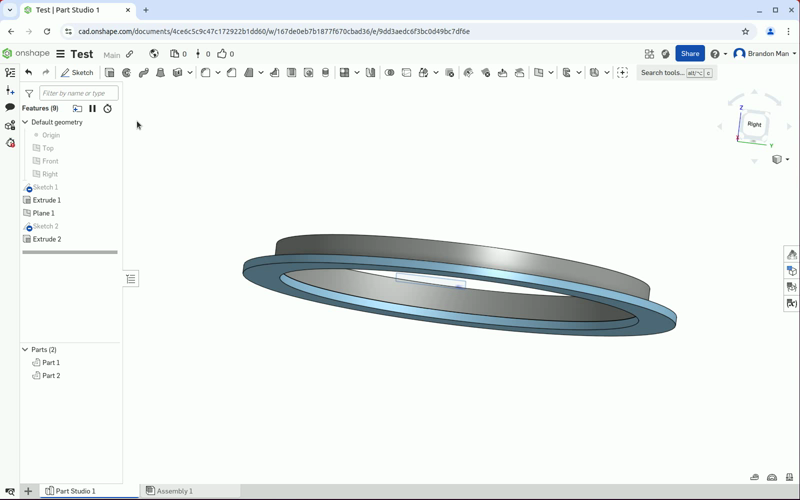
key(right, 3)
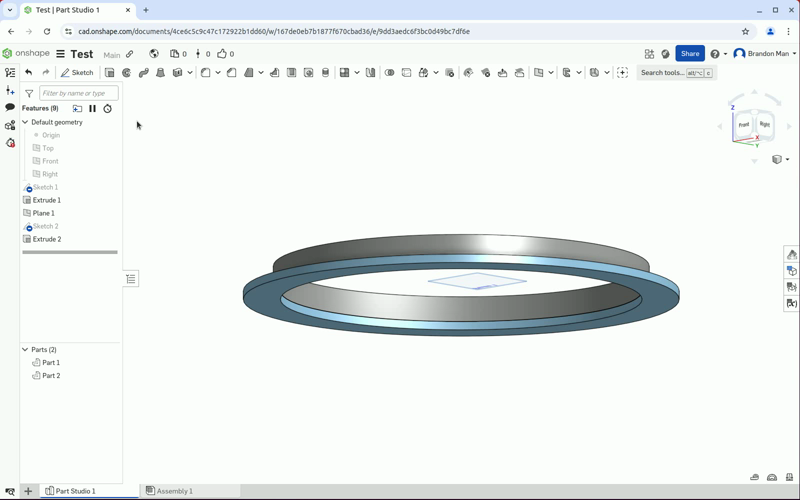
key(down, 3)
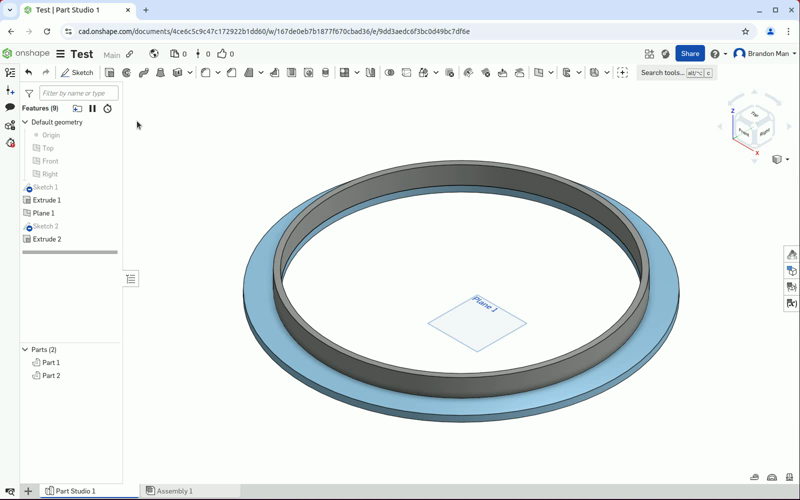
mouse_move(73, 189)
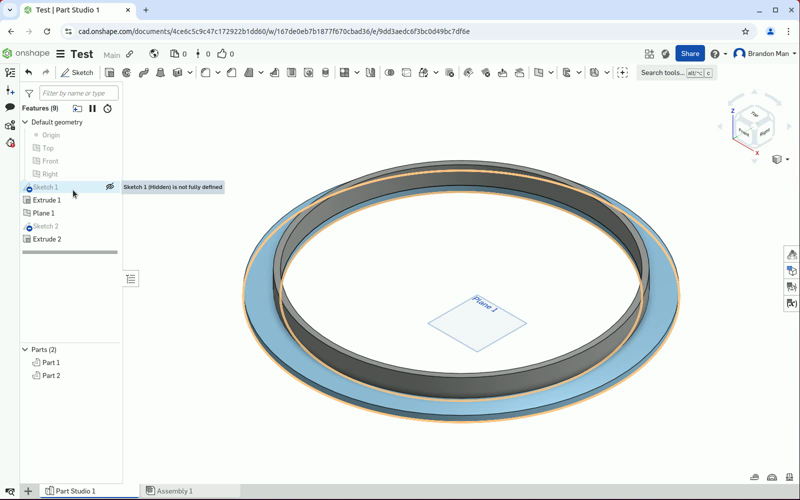
click(73, 189)